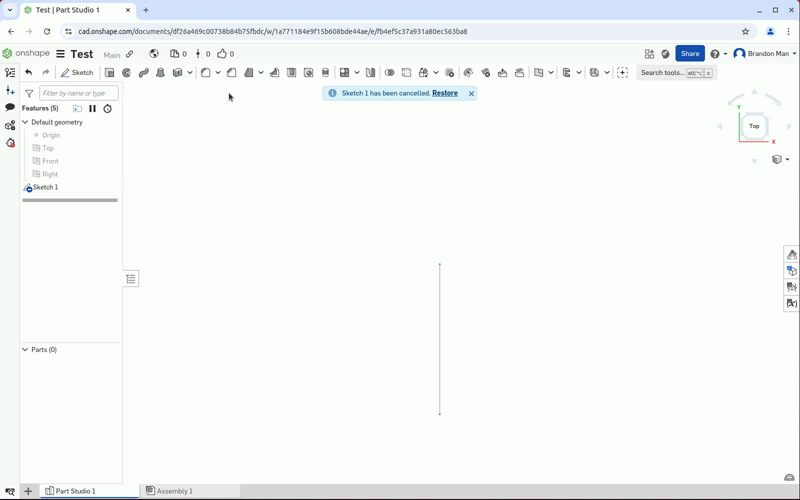
key(shift+h)
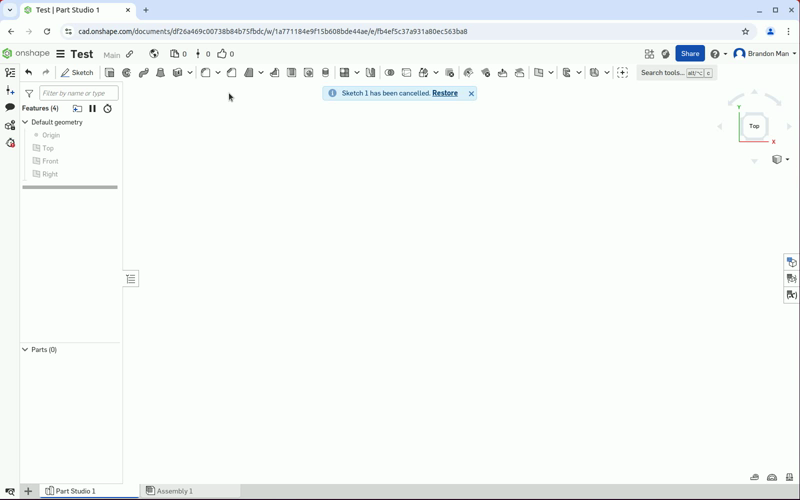
mouse_move(73, 352)
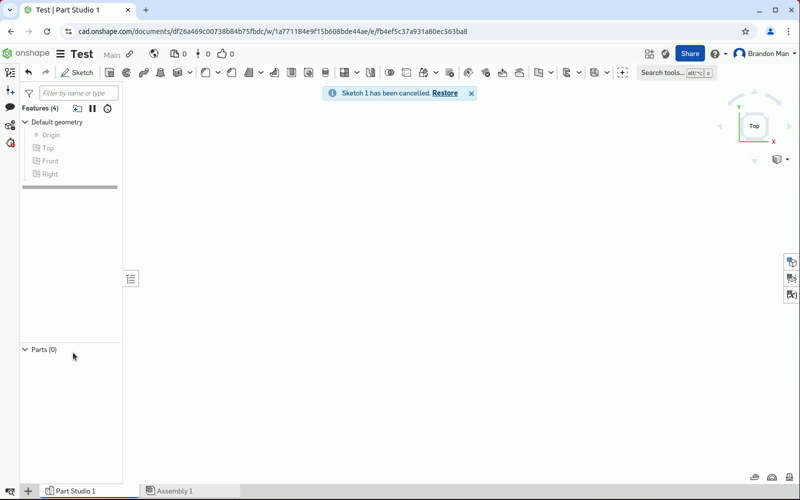
key(y)
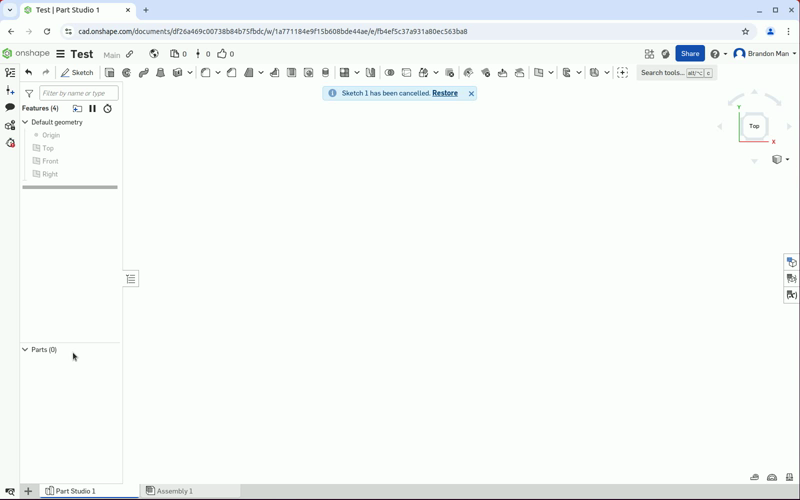
key(shift+p)
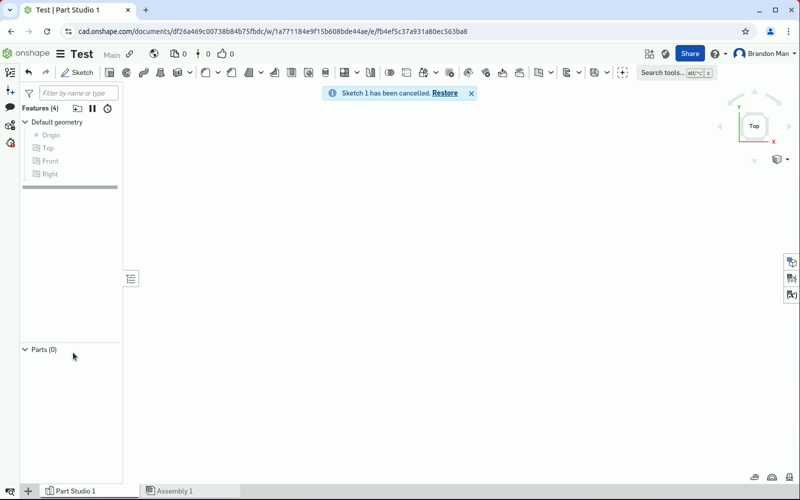
key(space)
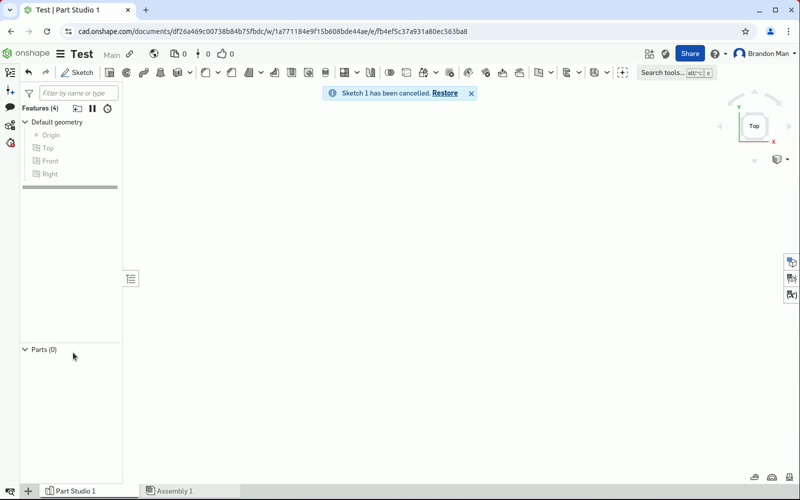
key_down(shift)
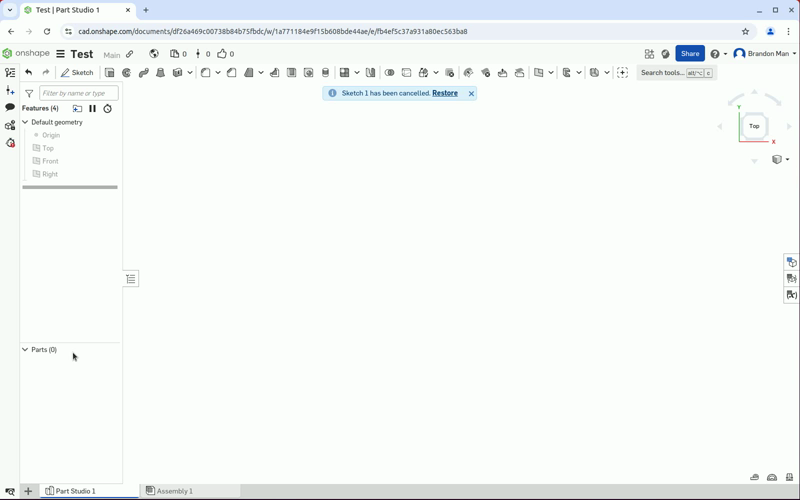
key(up)
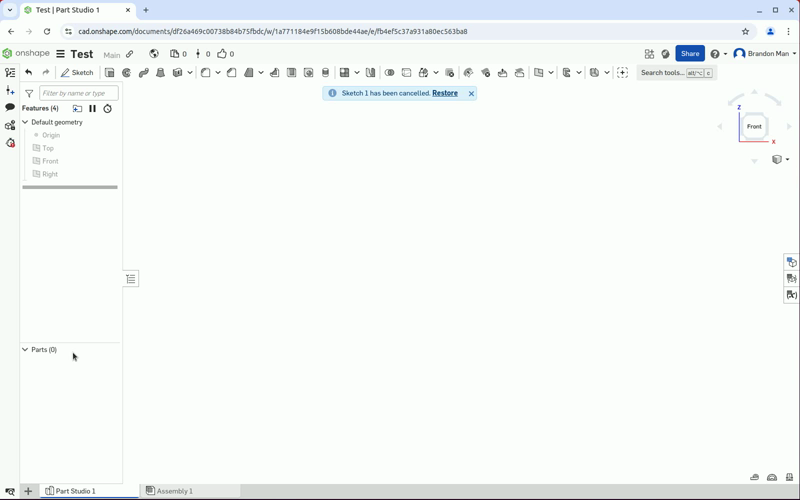
key_up(shift)
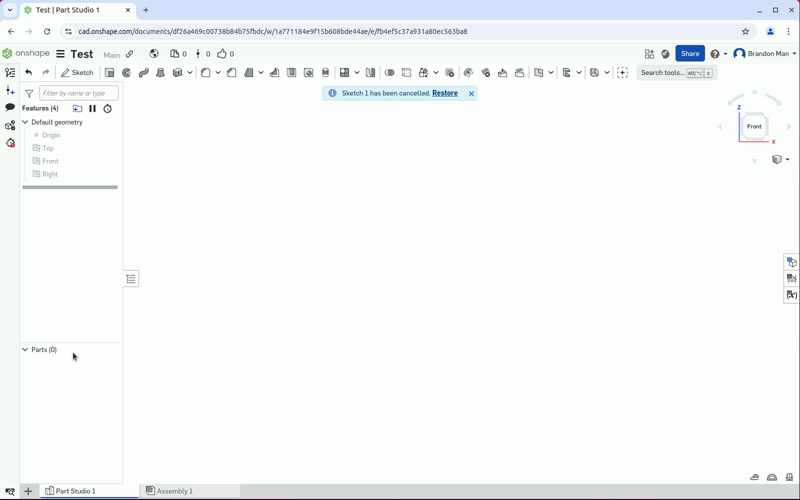
mouse_move(73, 352)
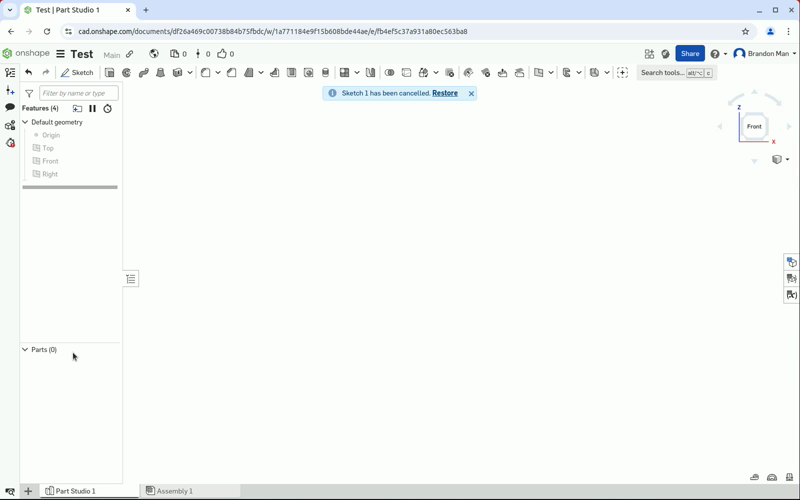
key(shift+y)
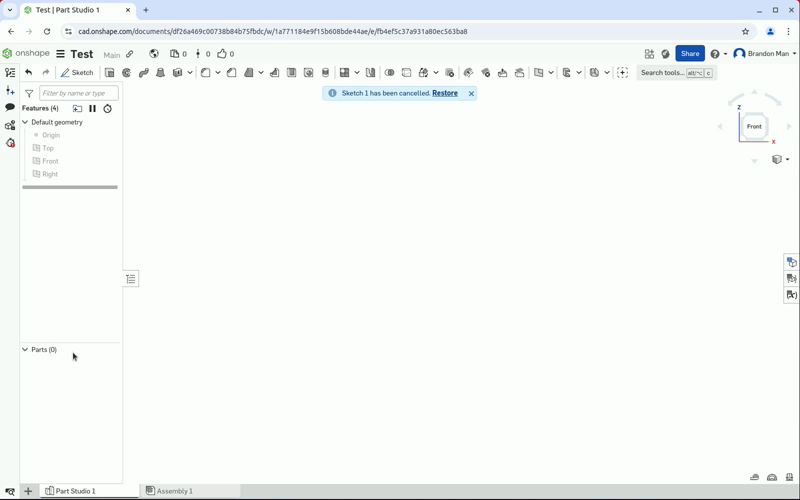
key(shift+s)
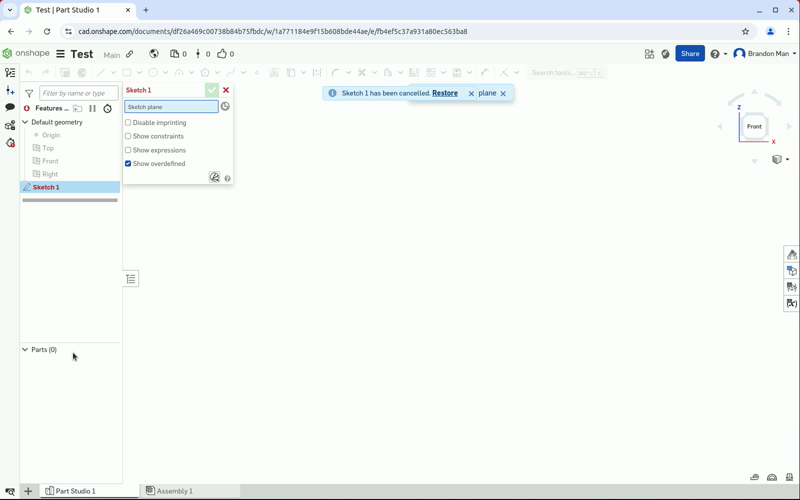
mouse_move(73, 163)
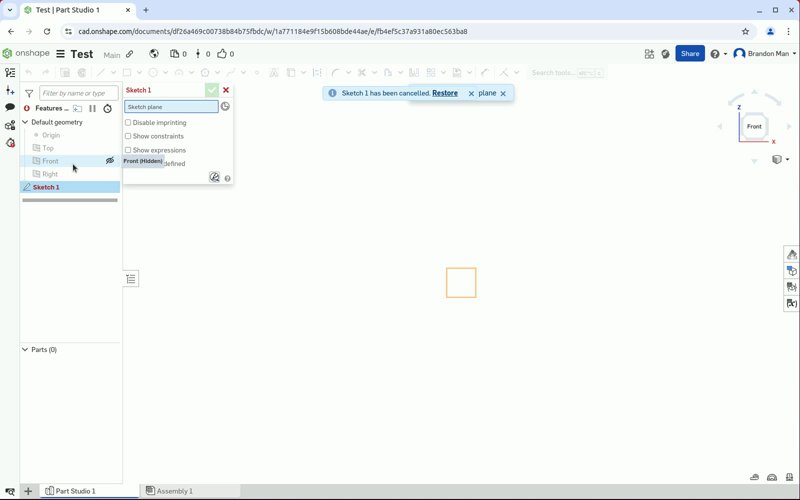
click(73, 163)
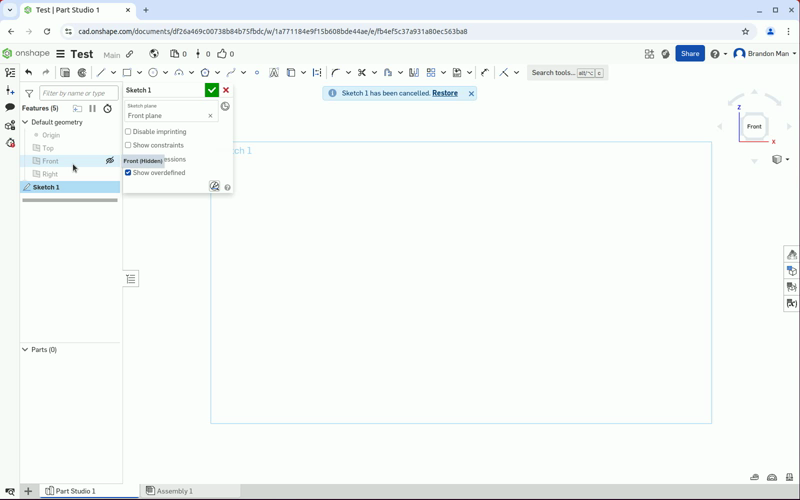
mouse_move(73, 352)
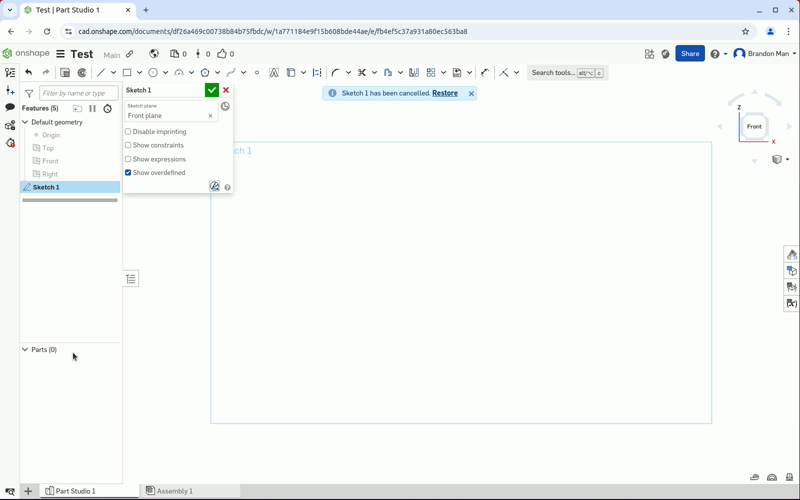
key(y)
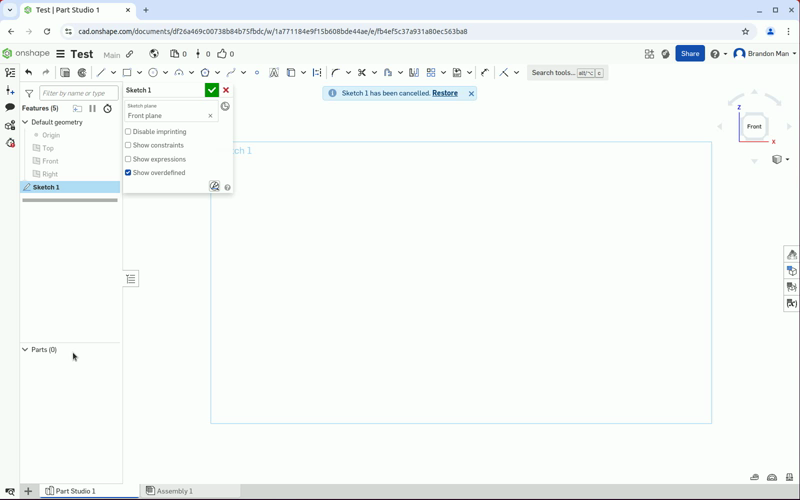
key(c)
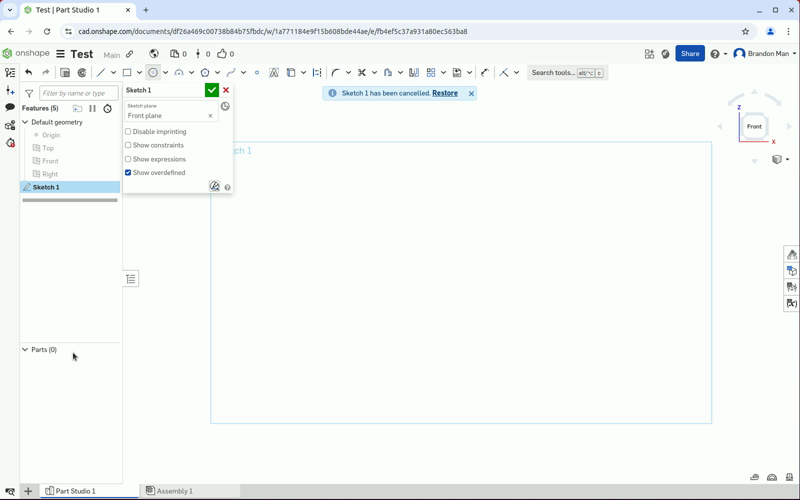
key_down(shift)
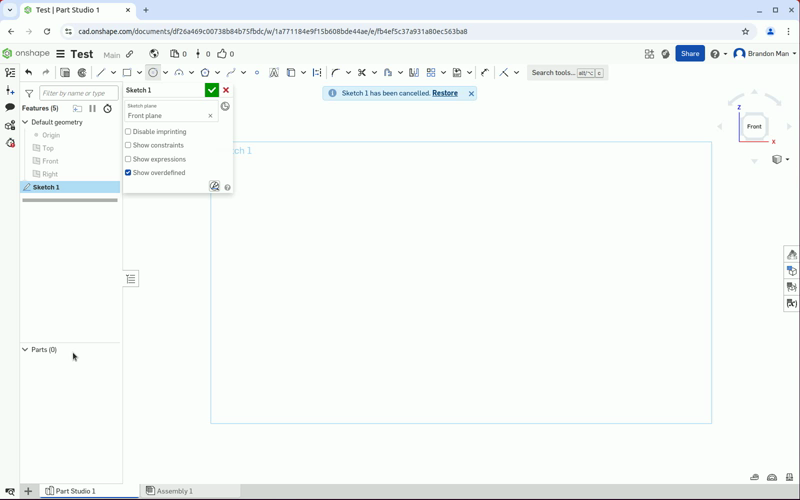
mouse_move(461, 282)
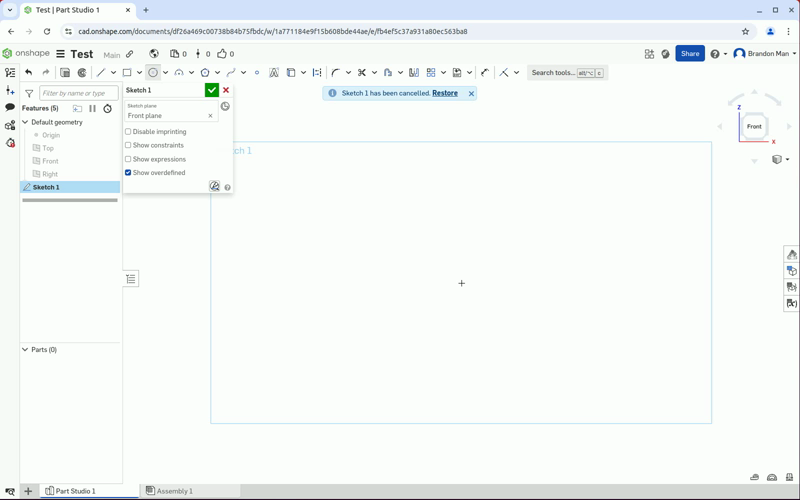
click(461, 282)
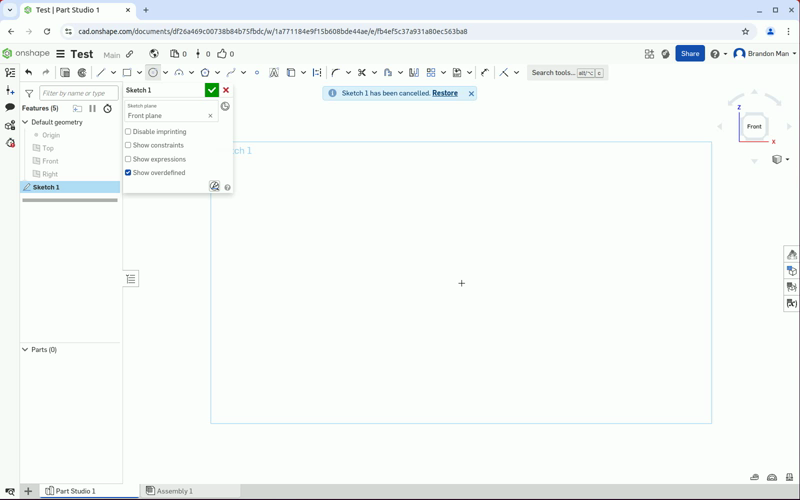
key_up(shift)
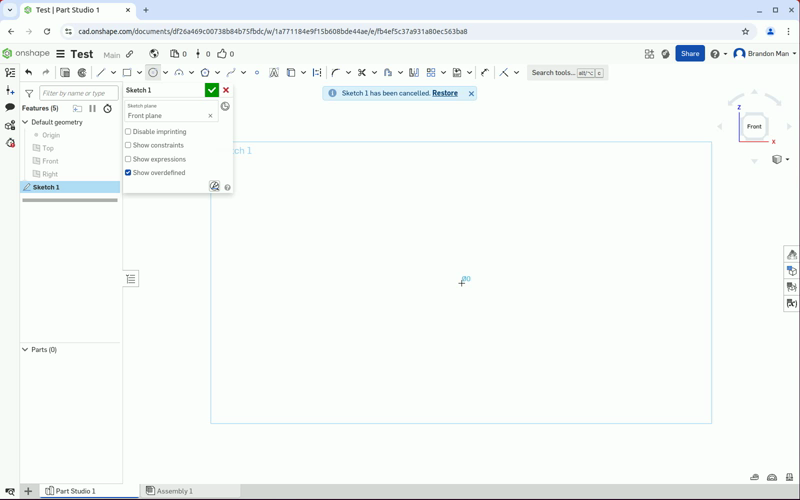
mouse_move(467, 282)
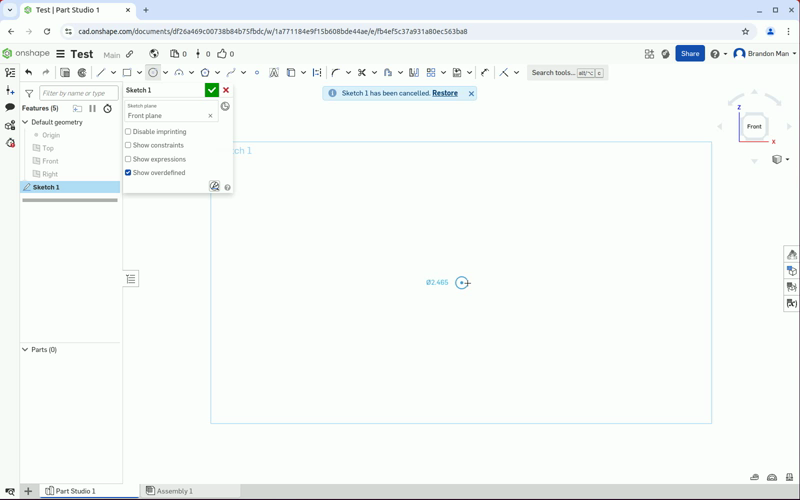
click(467, 282)
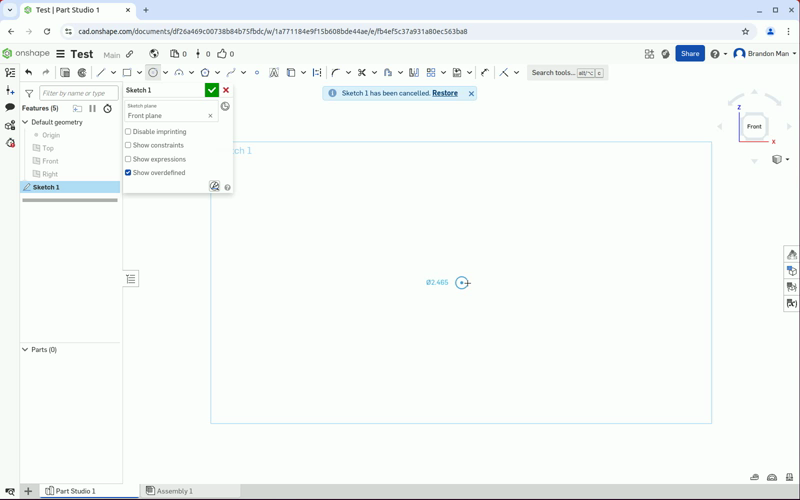
key(esc)
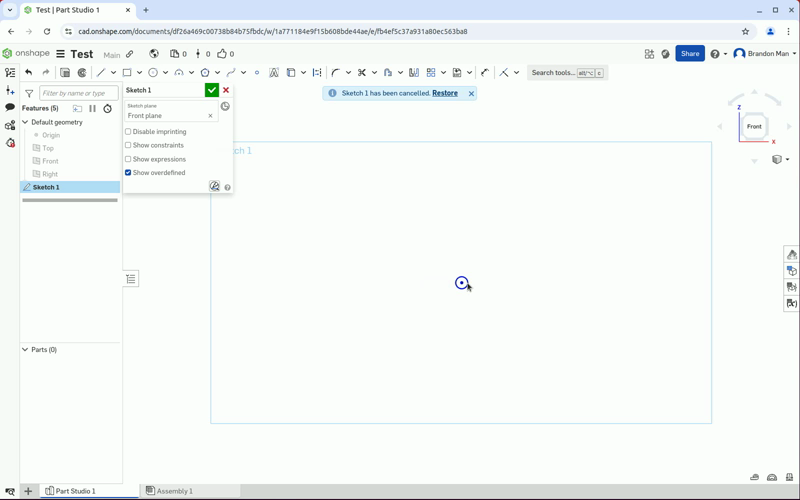
mouse_move(461, 288)
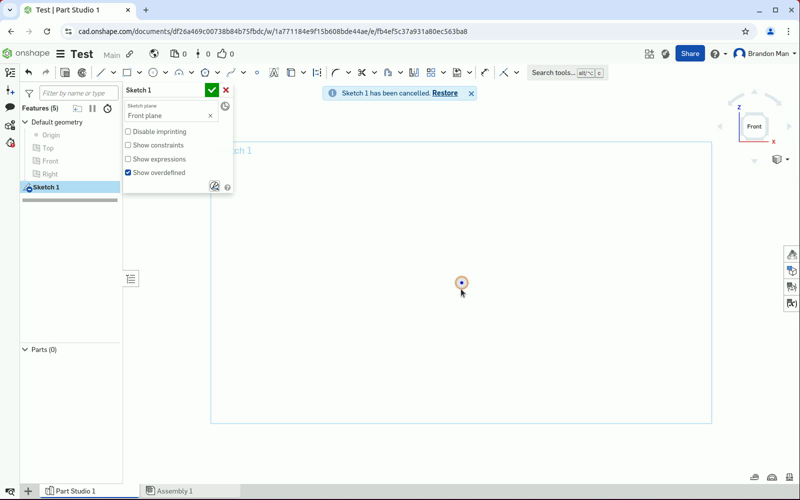
scroll(6)
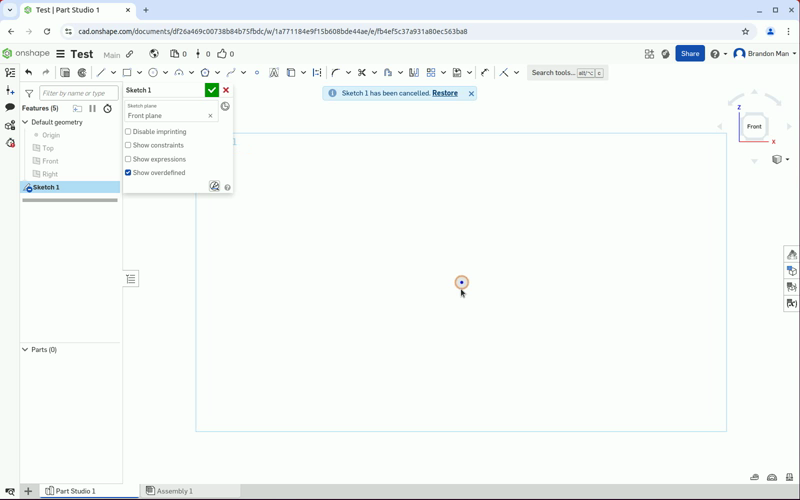
scroll(6)
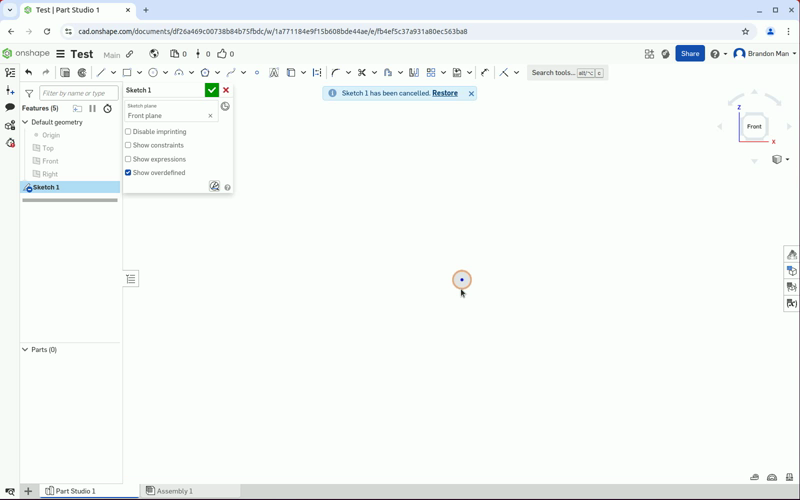
scroll(6)
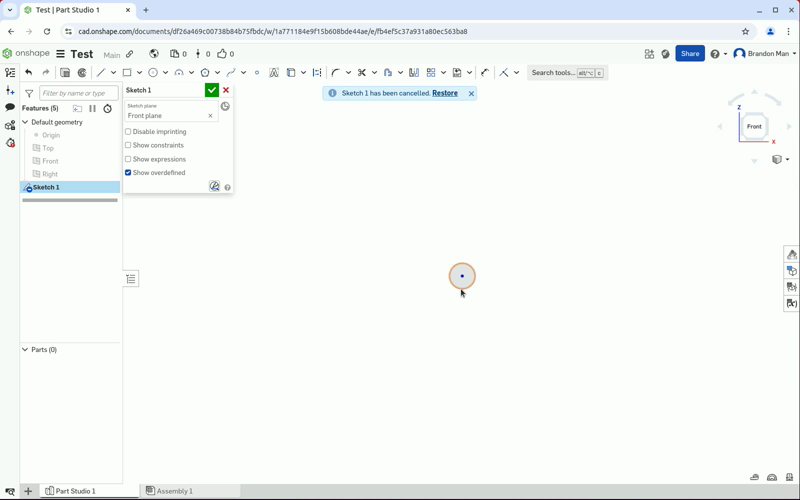
scroll(6)
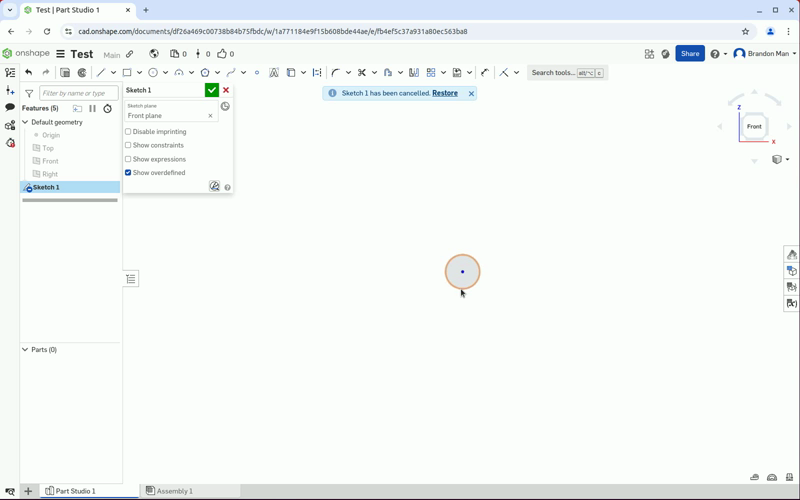
scroll(6)
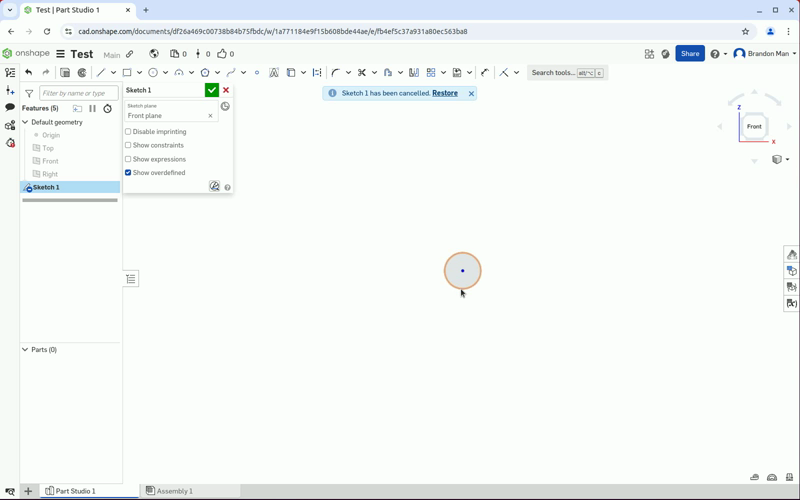
scroll(6)
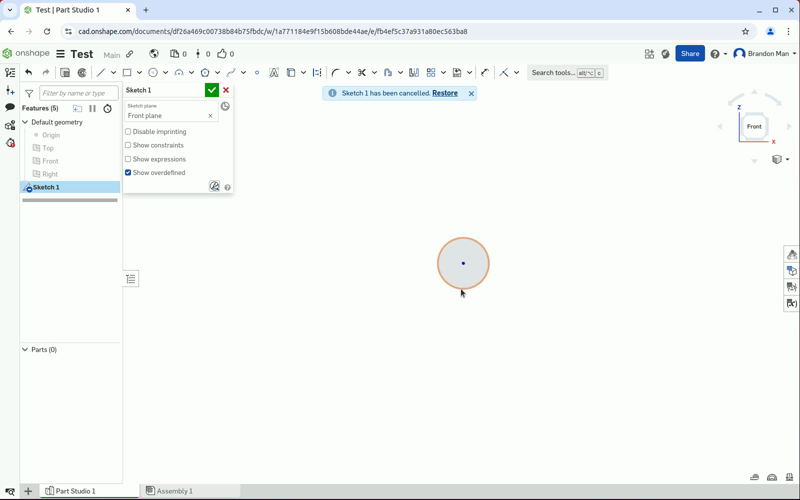
scroll(6)
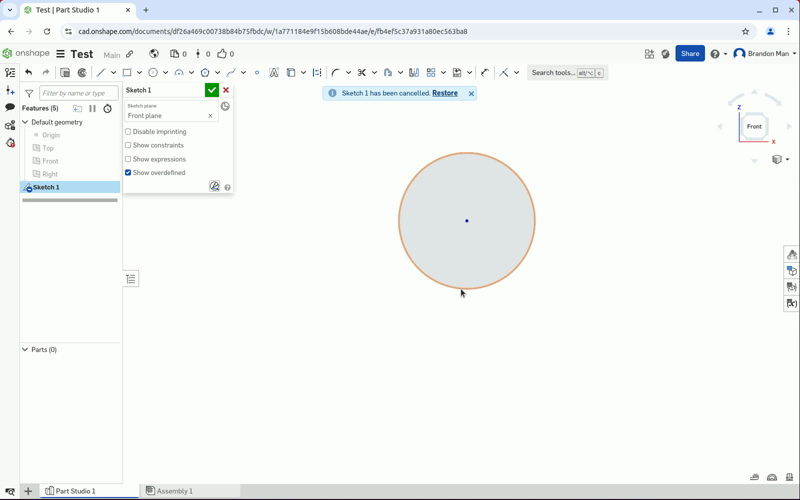
click(461, 288)
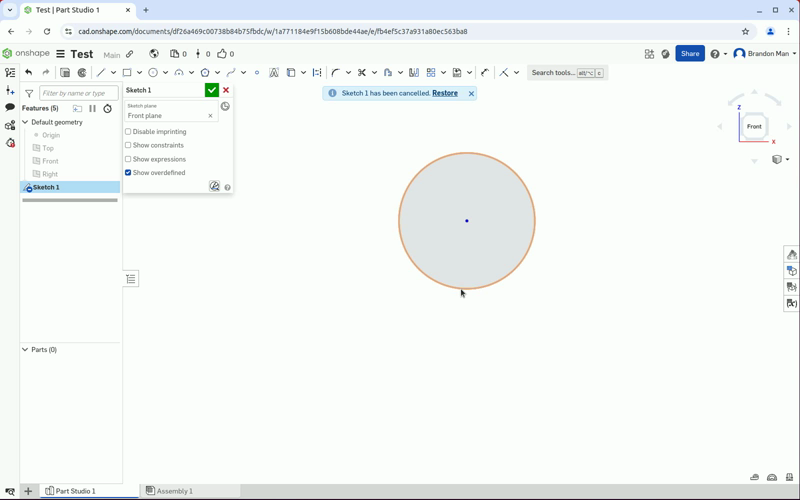
scroll(-6)
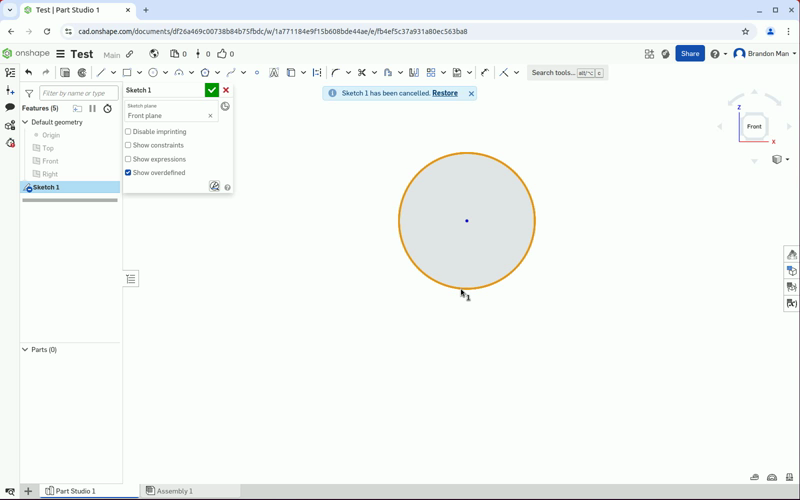
scroll(-6)
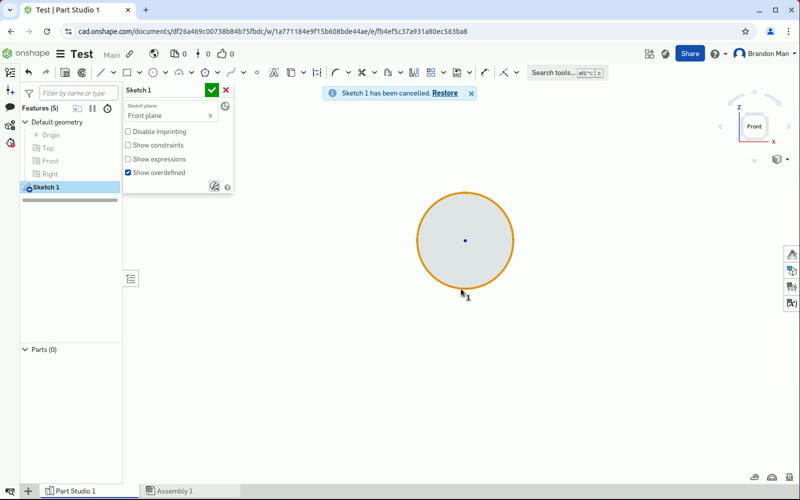
scroll(-6)
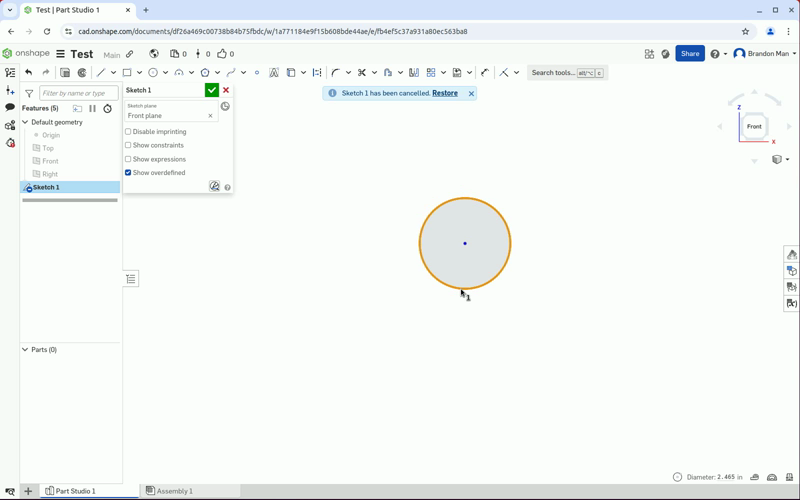
scroll(-6)
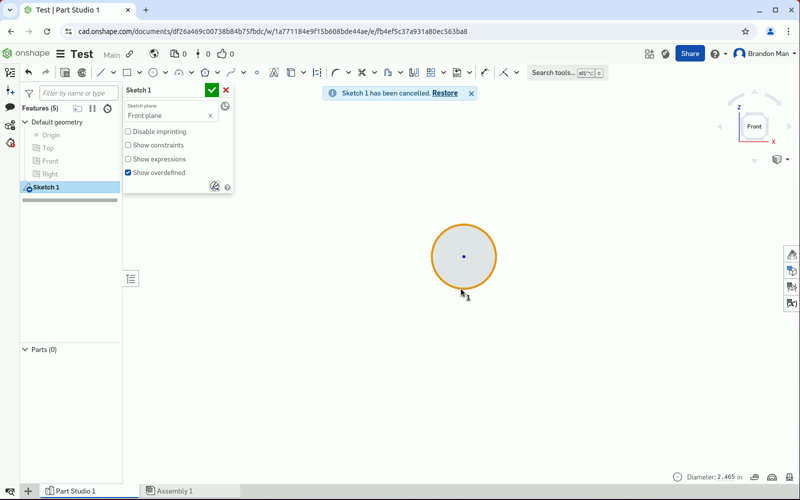
scroll(-6)
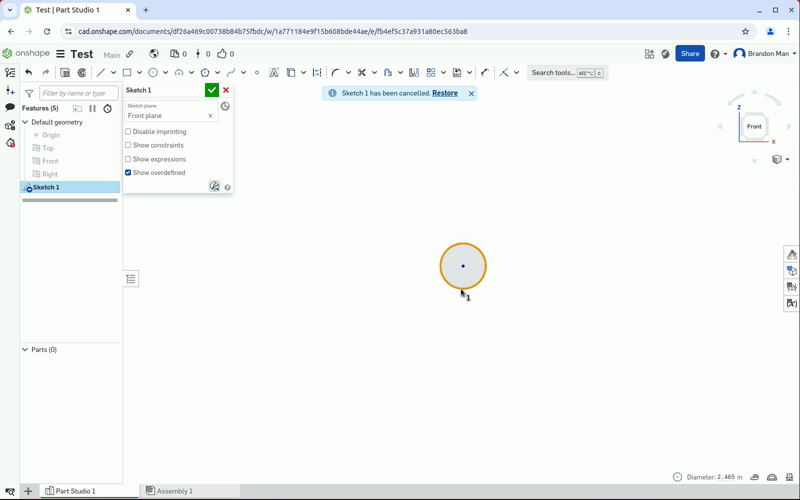
scroll(-6)
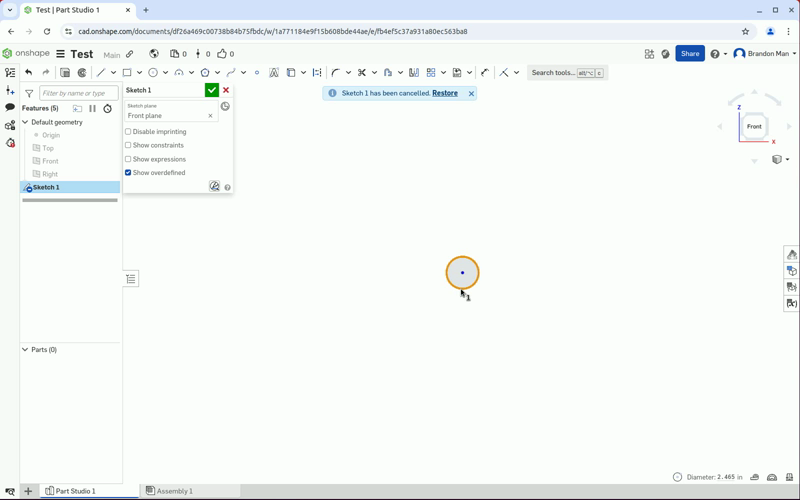
scroll(-6)
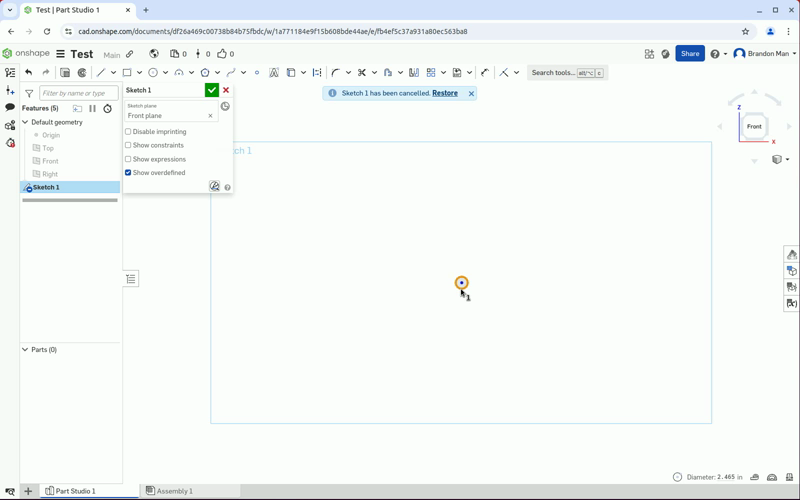
mouse_move(73, 352)
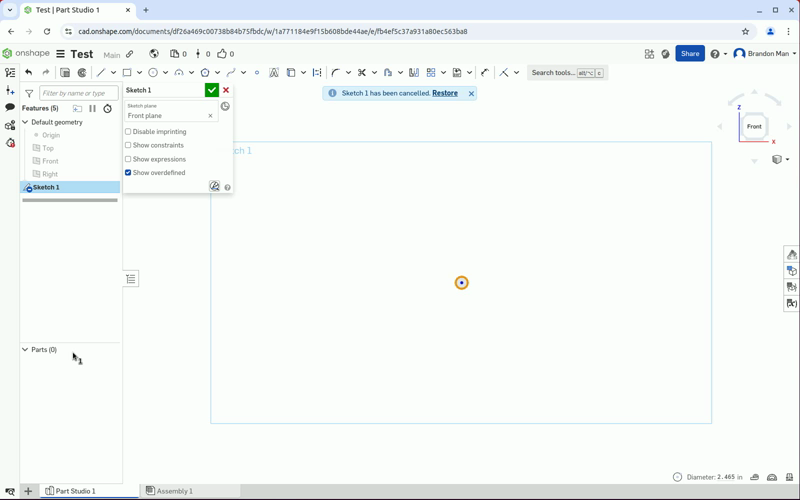
key(shift+y)
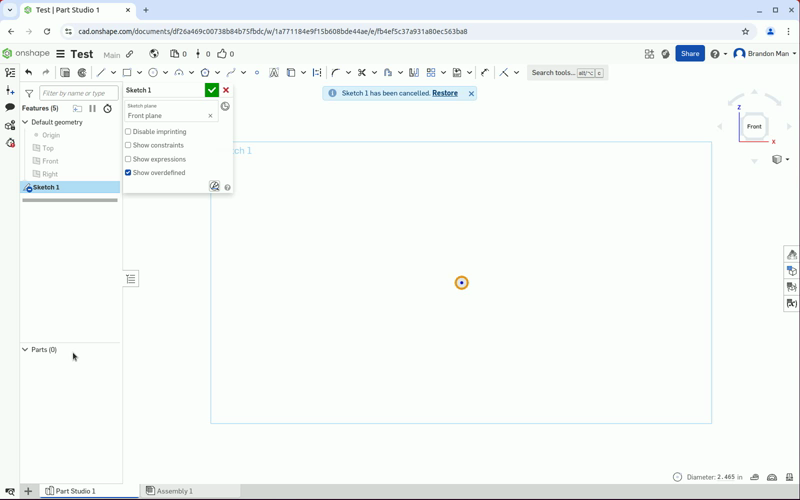
key(shift+e)
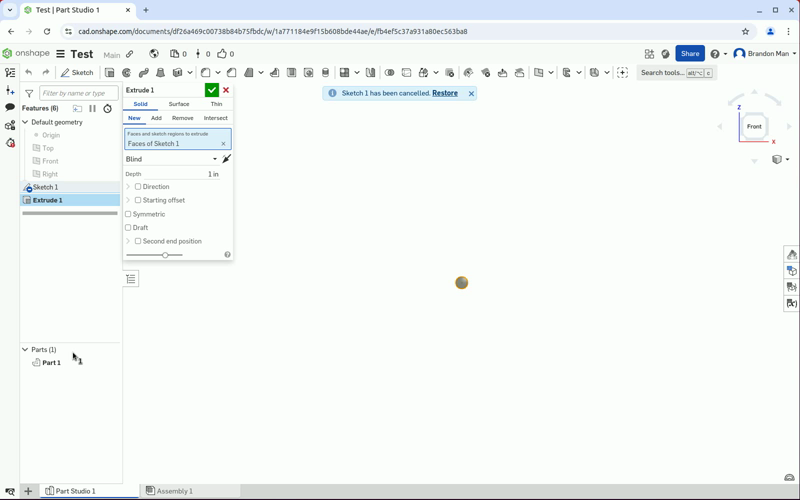
mouse_move(143, 106)
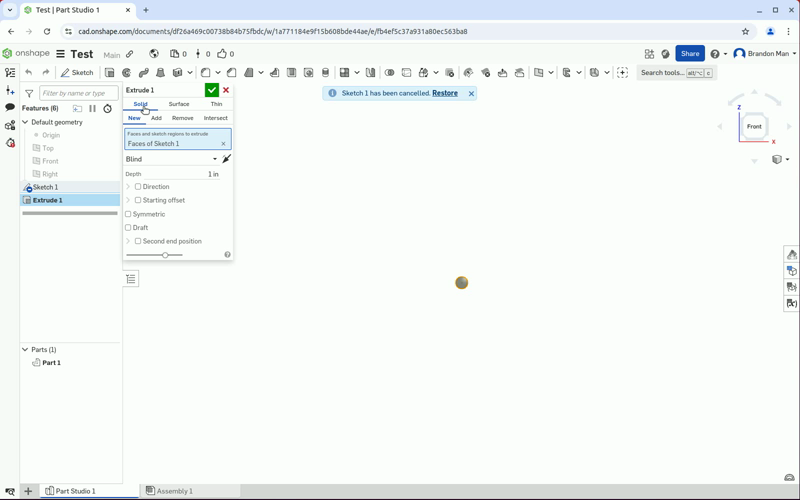
click(143, 106)
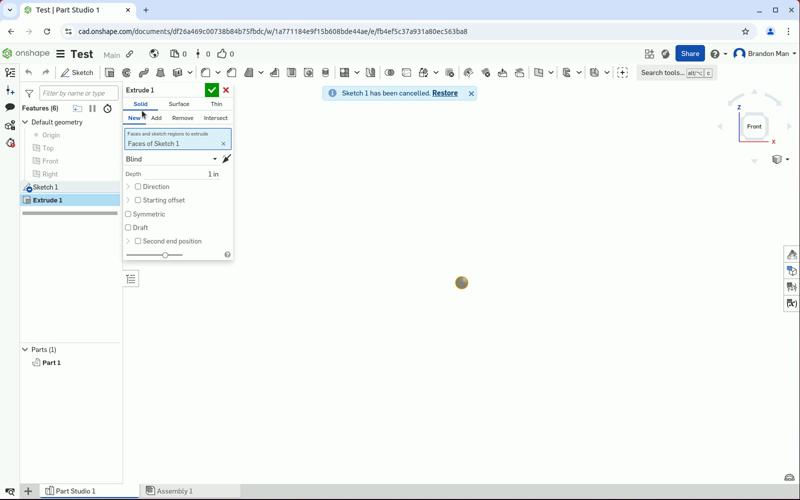
mouse_move(137, 120)
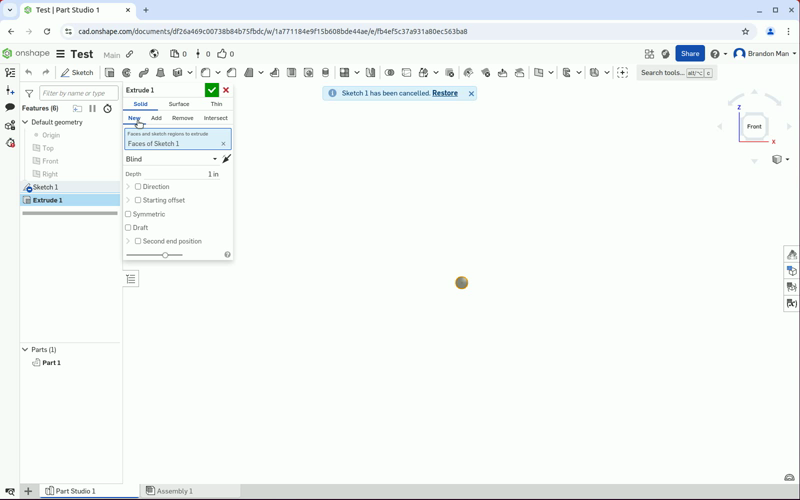
click(137, 120)
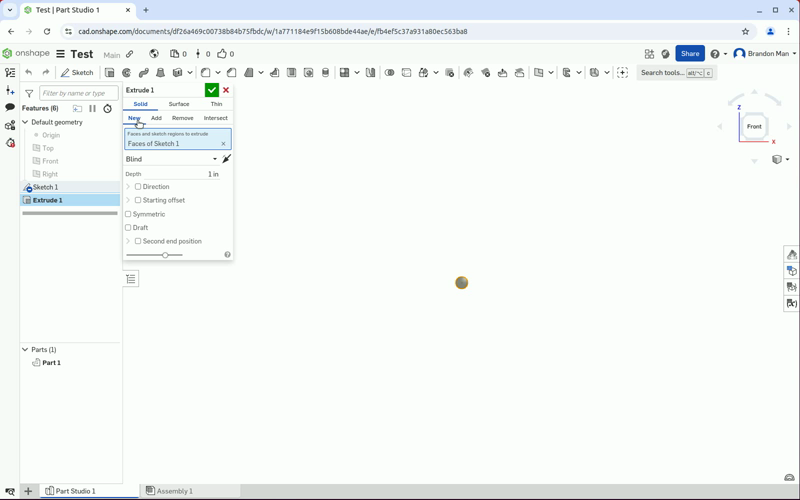
key(tab, 4)
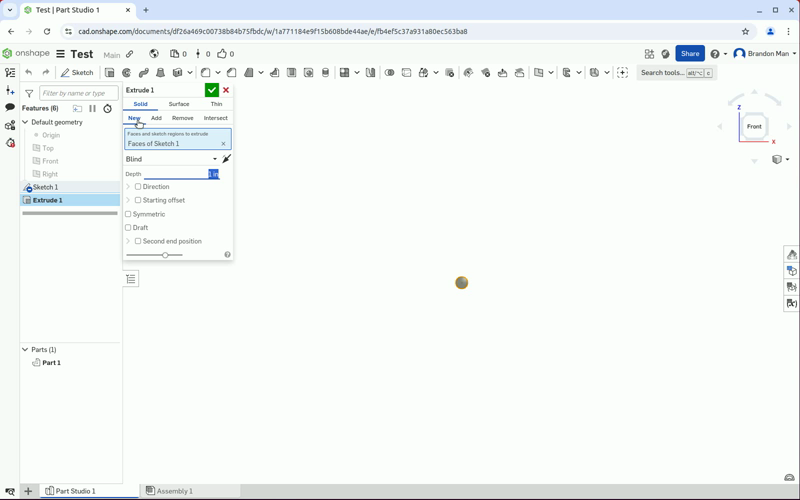
text(23.108)
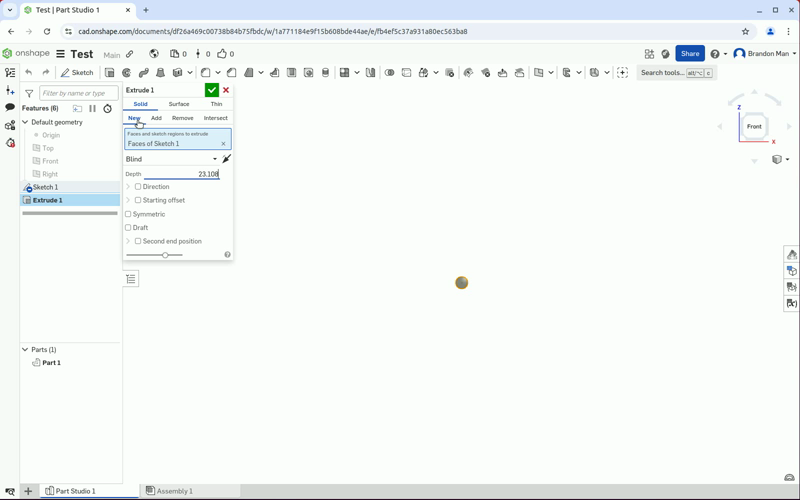
key(enter)
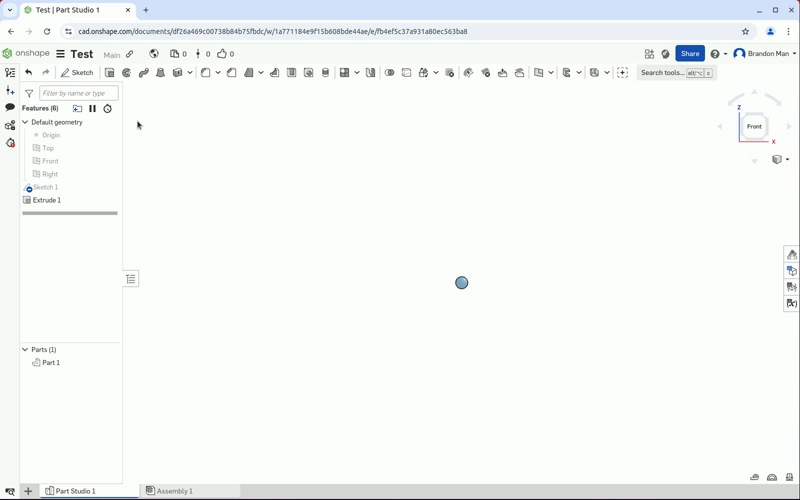
key(shift+h)
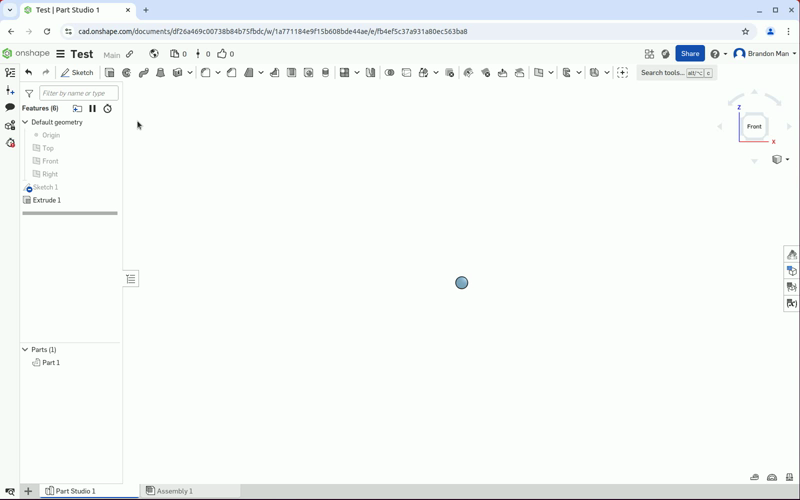
key(shift+h)
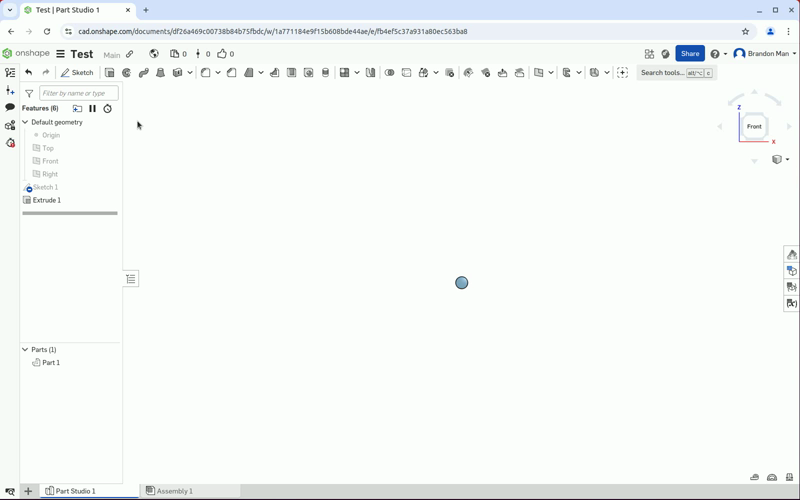
mouse_move(73, 189)
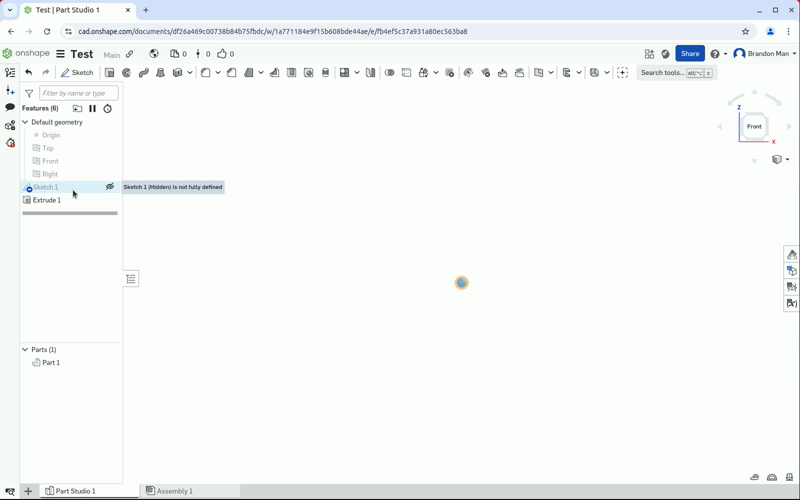
click(73, 189)
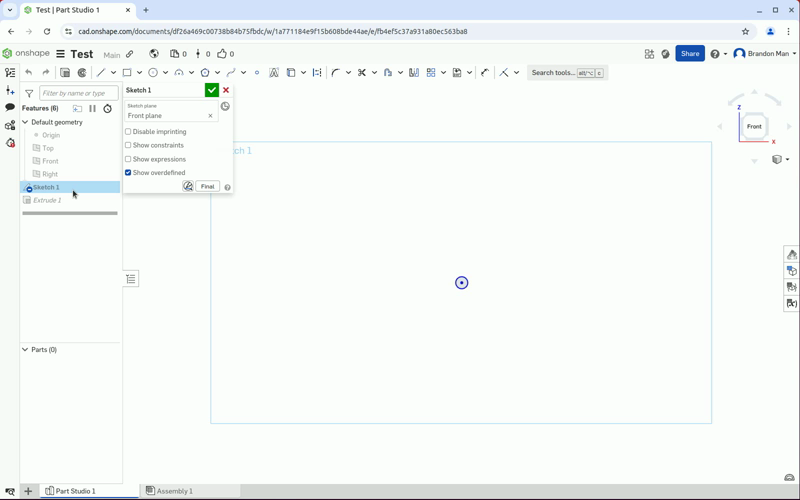
mouse_move(229, 92)
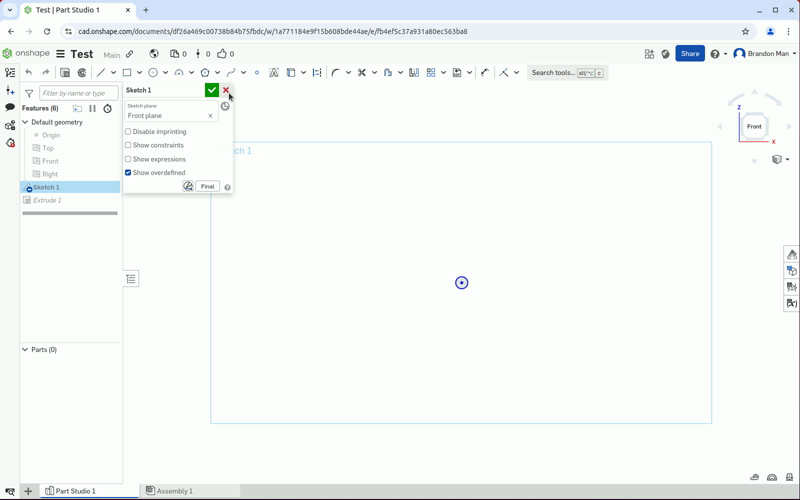
click(229, 92)
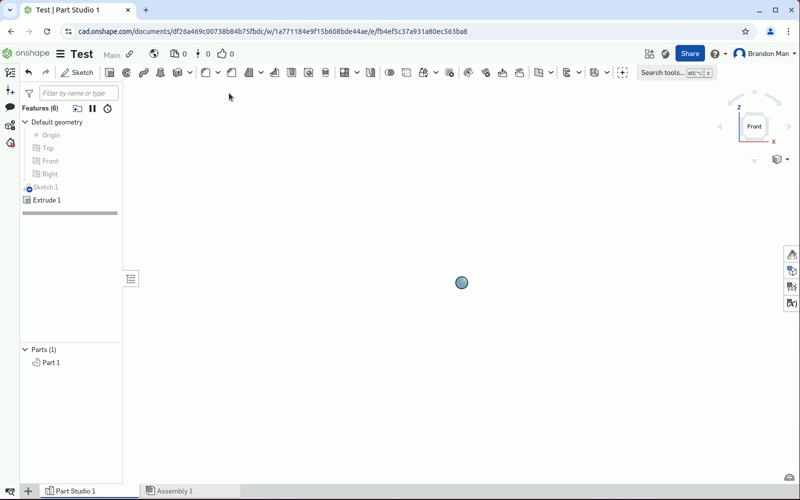
mouse_move(541, 75)
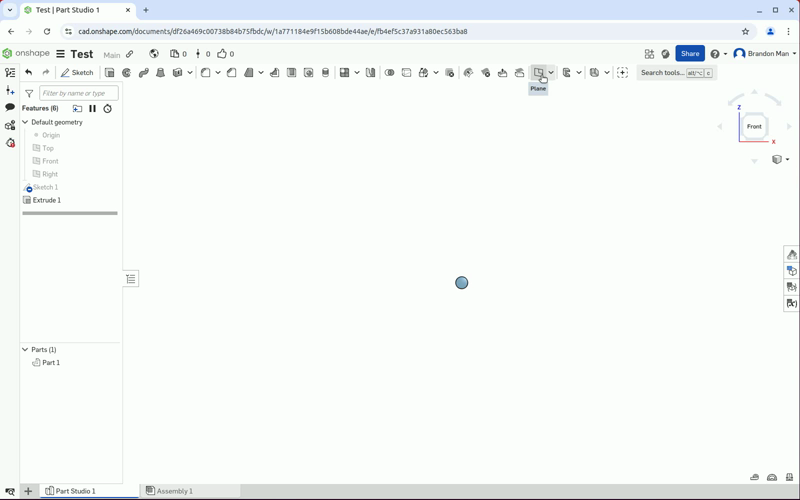
click(541, 75)
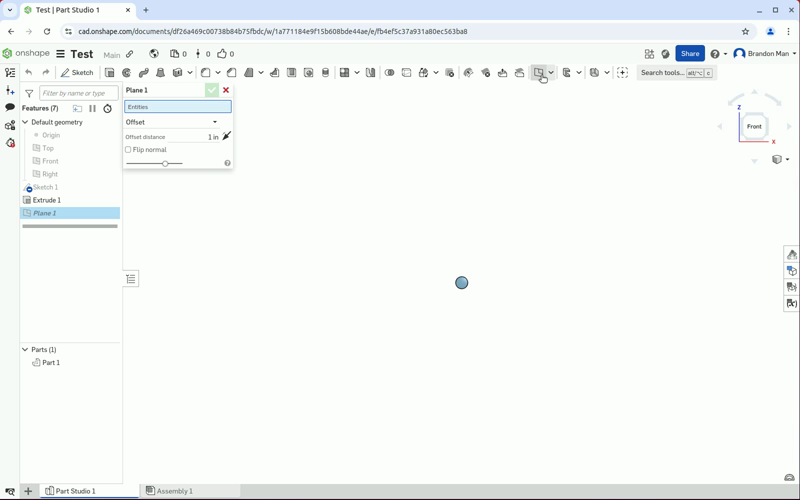
mouse_move(73, 163)
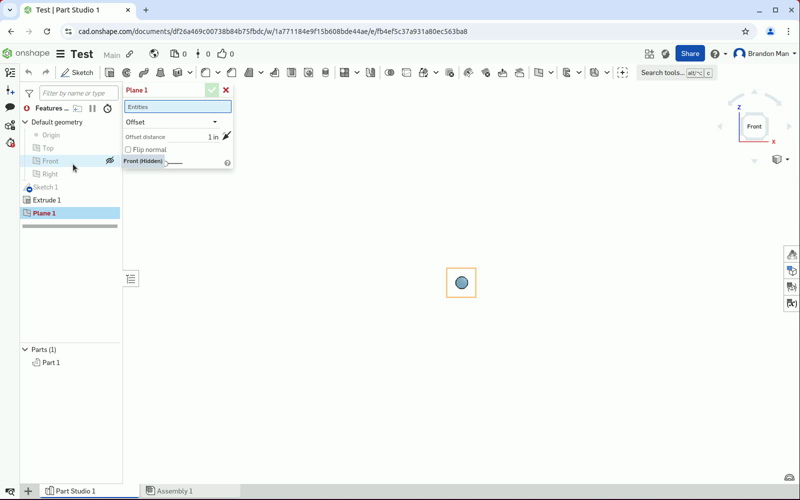
click(73, 163)
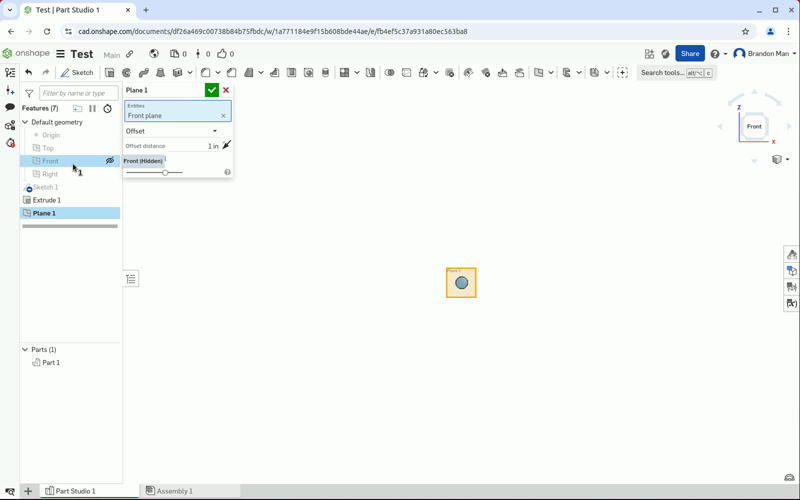
key(tab, 2)
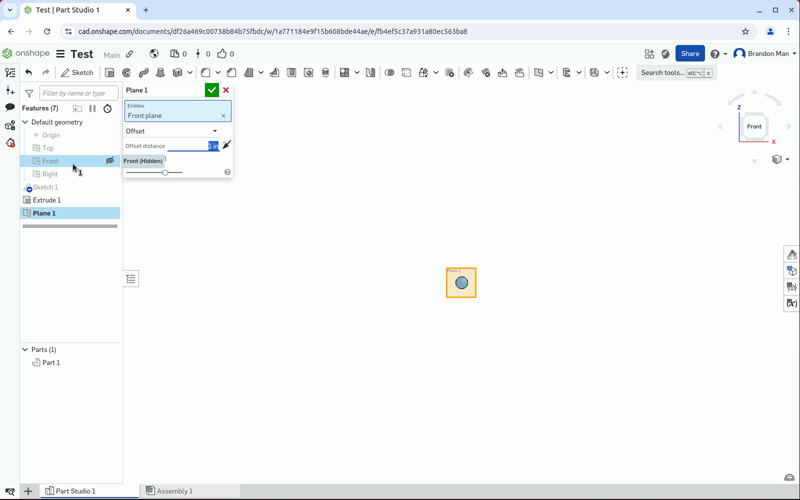
text(23.108)
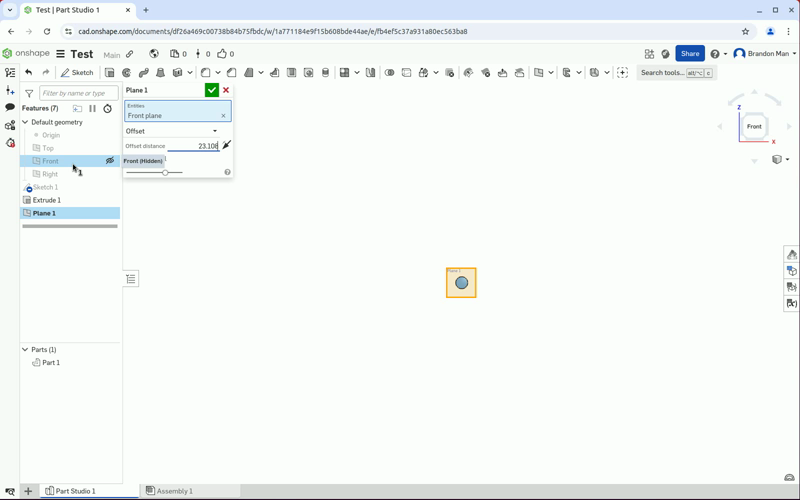
key(enter, 2)
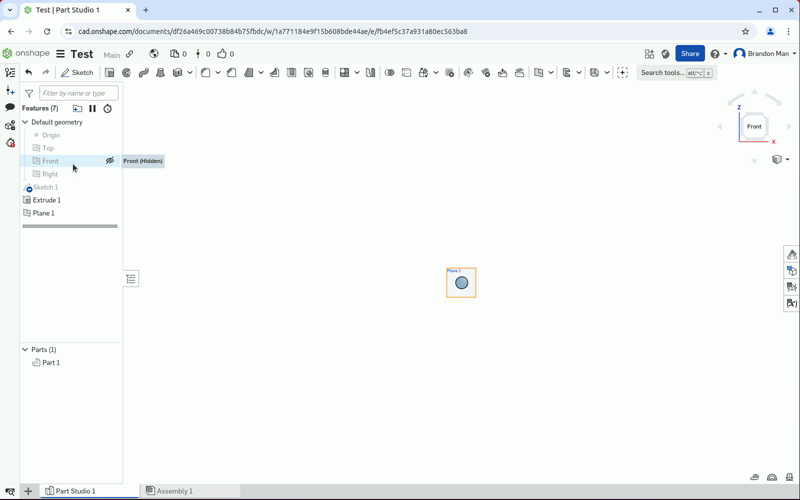
key(shift+s)
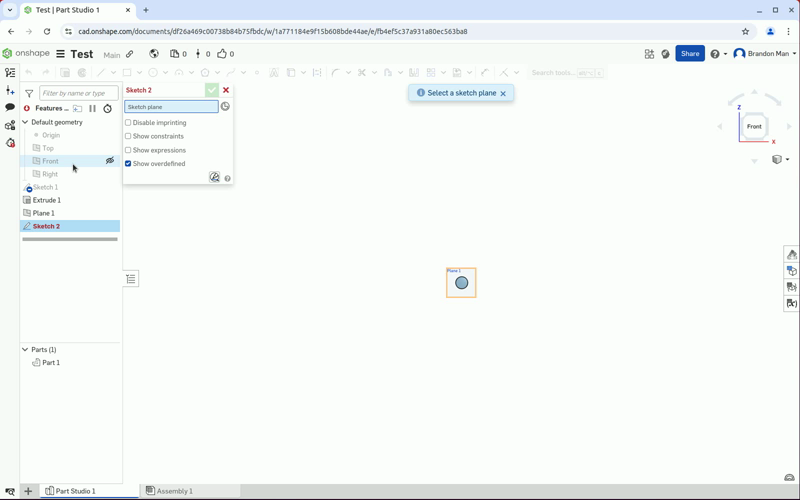
mouse_move(73, 215)
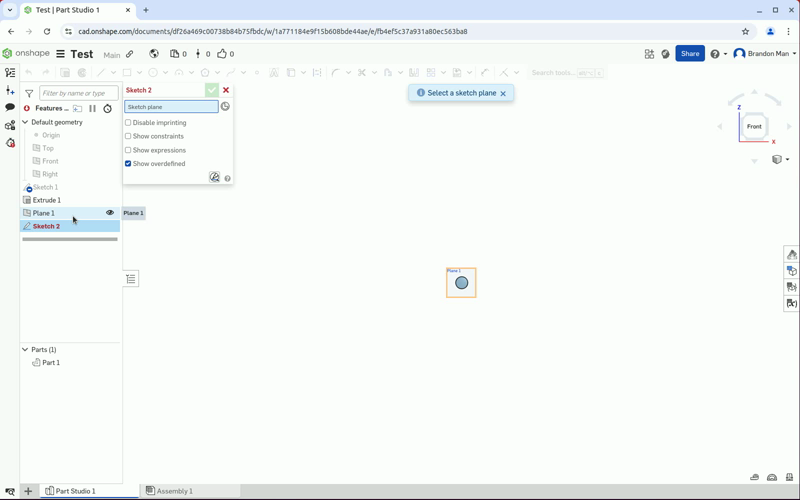
click(73, 215)
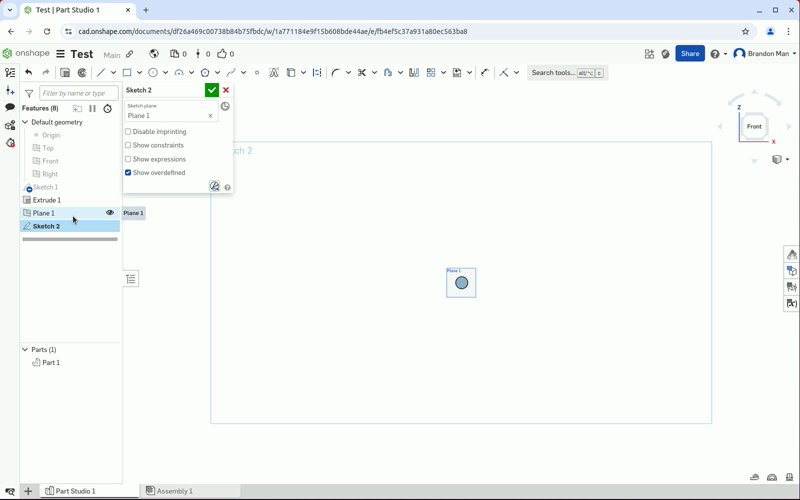
mouse_move(73, 352)
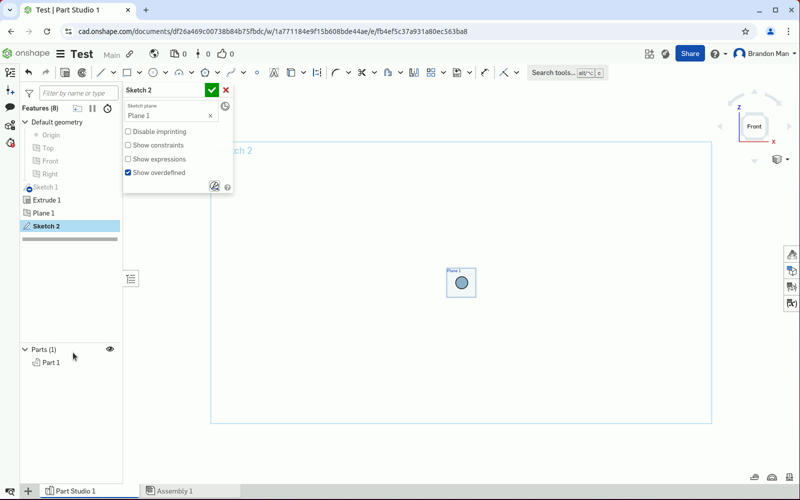
key(y)
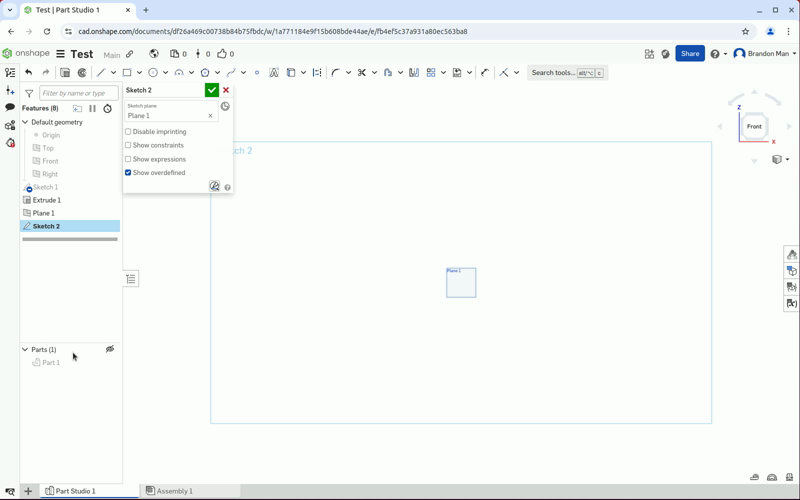
key(c)
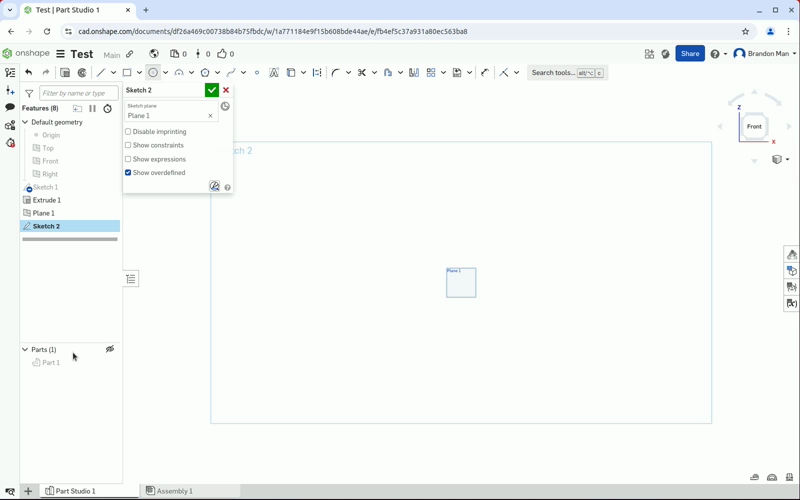
key_down(shift)
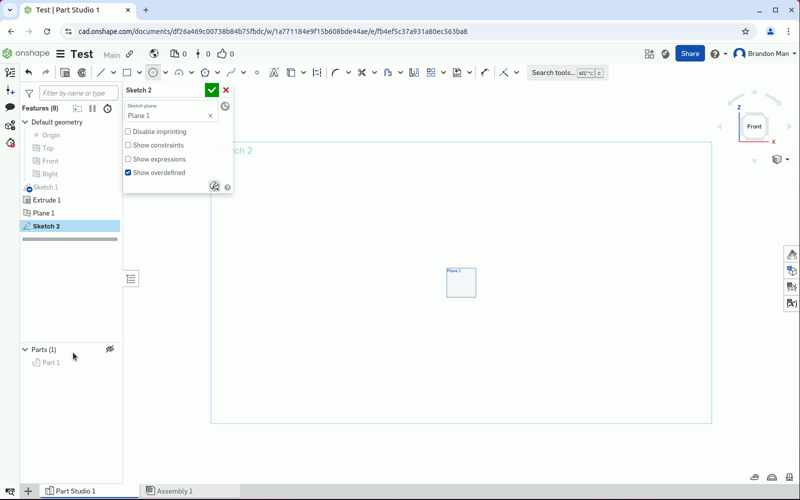
mouse_move(461, 282)
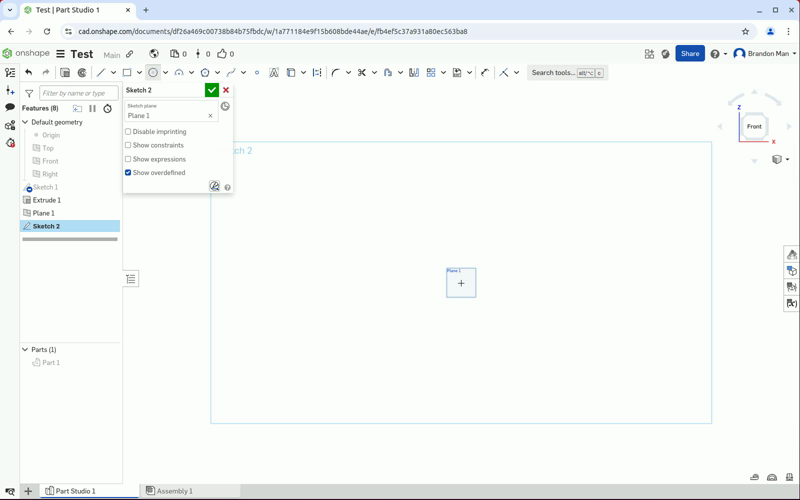
click(461, 282)
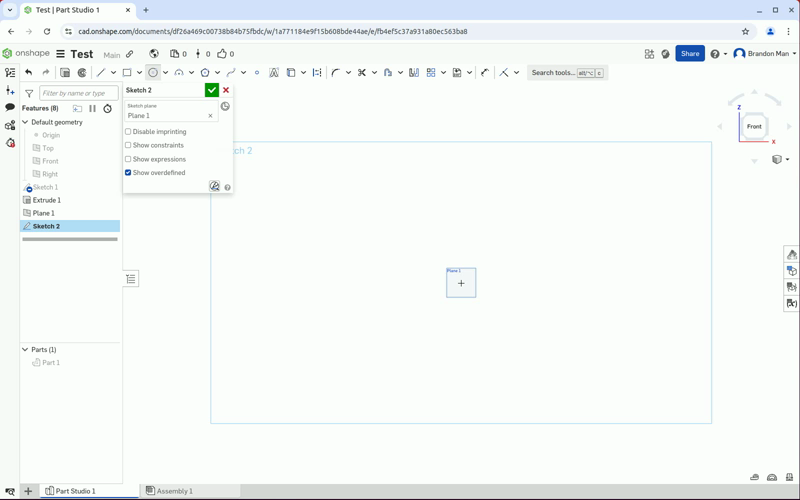
key_up(shift)
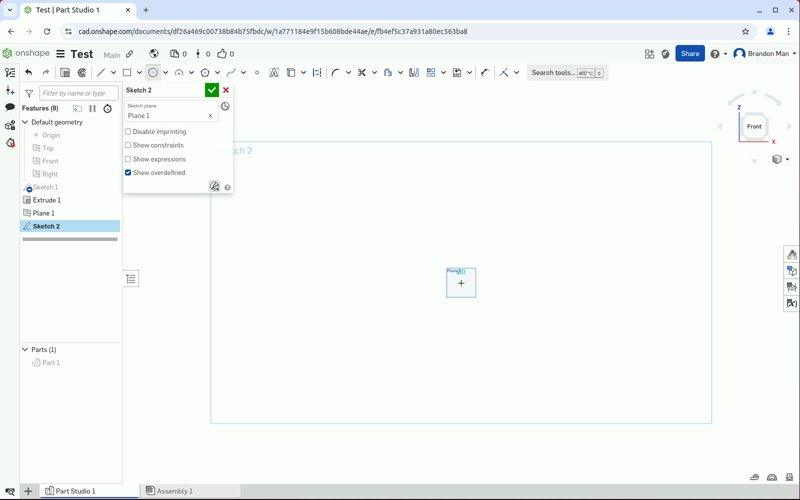
mouse_move(463, 282)
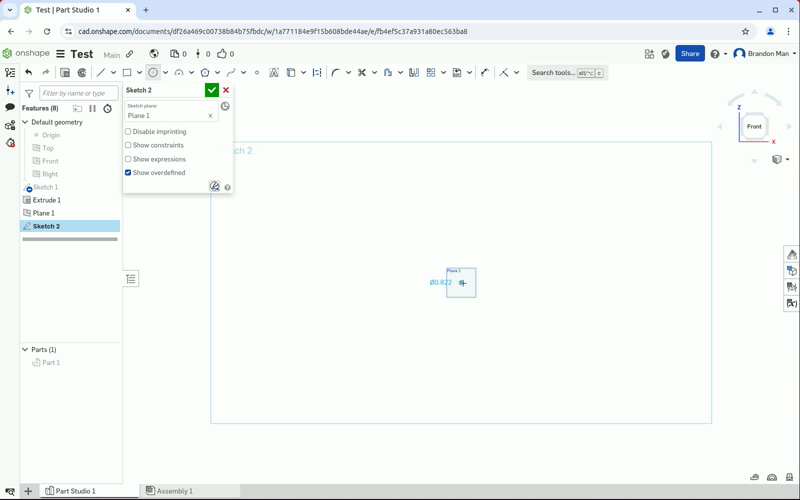
scroll(6)
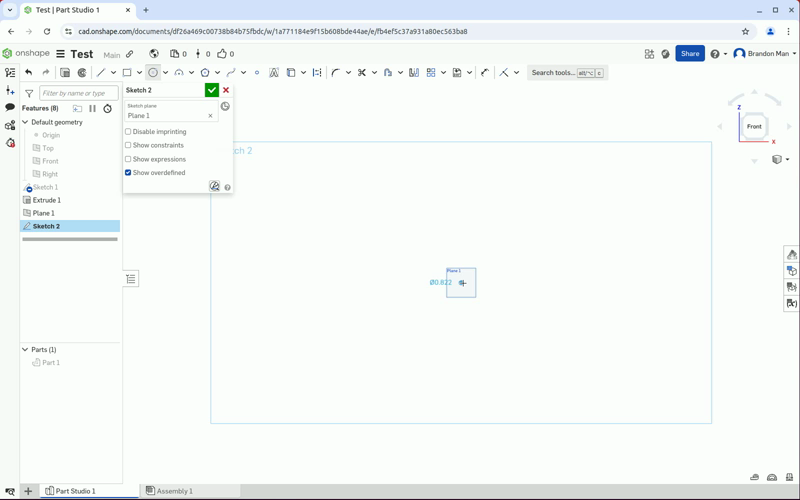
scroll(6)
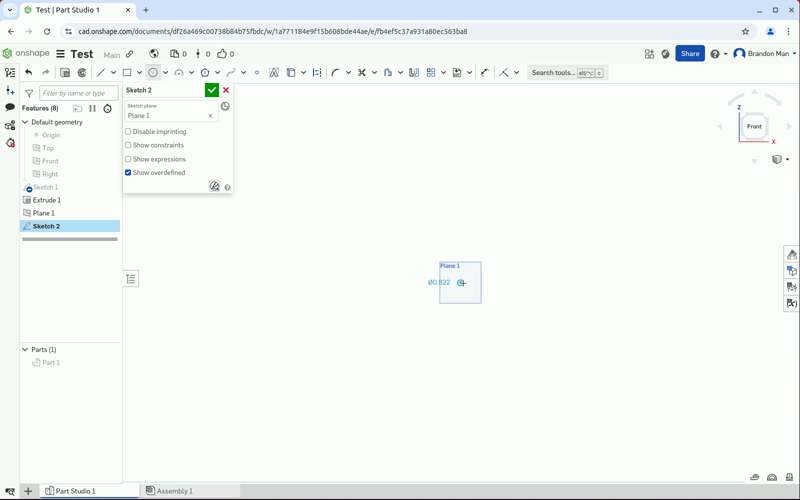
scroll(6)
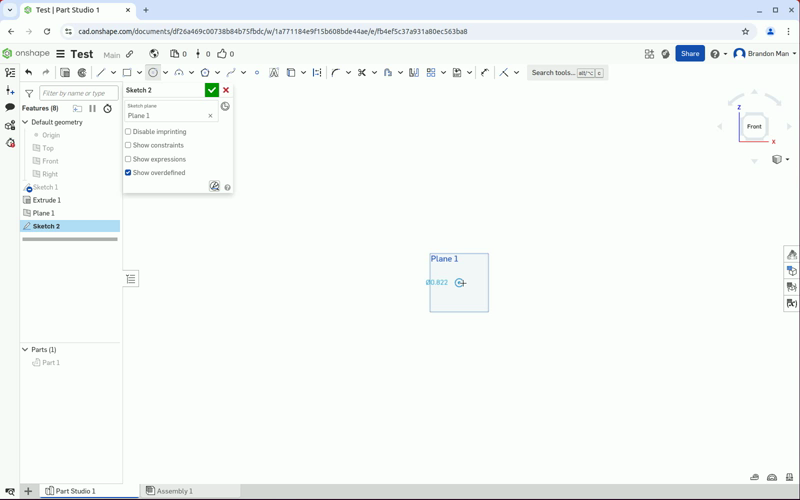
scroll(6)
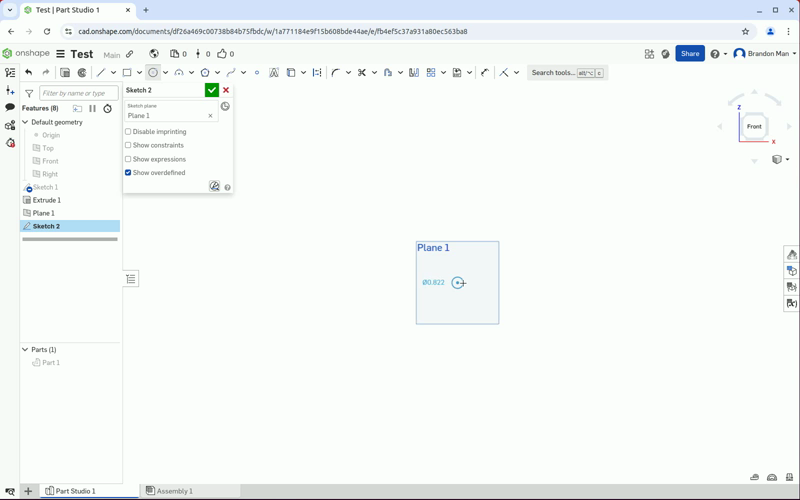
scroll(6)
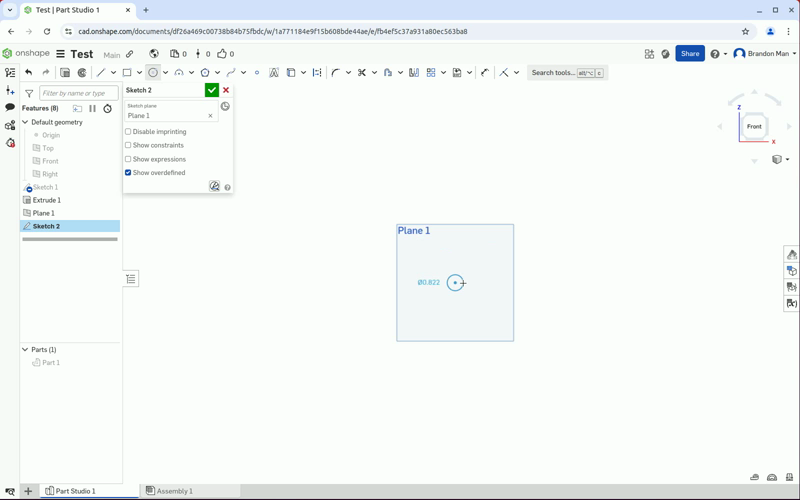
scroll(6)
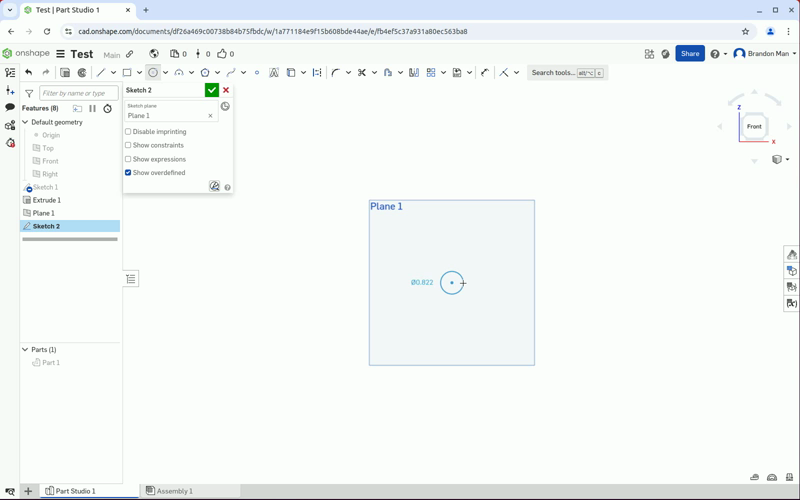
scroll(6)
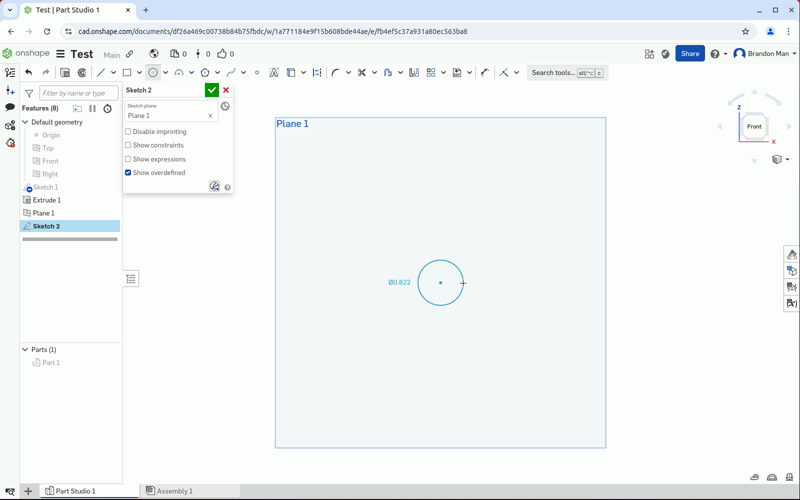
click(463, 282)
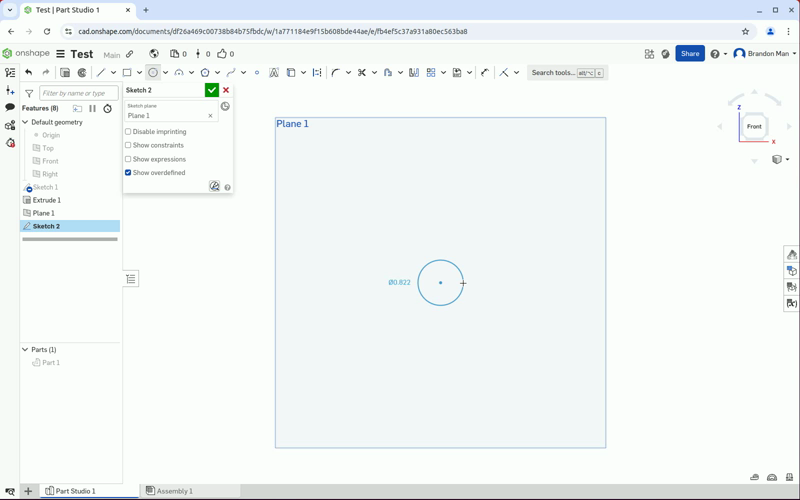
scroll(-6)
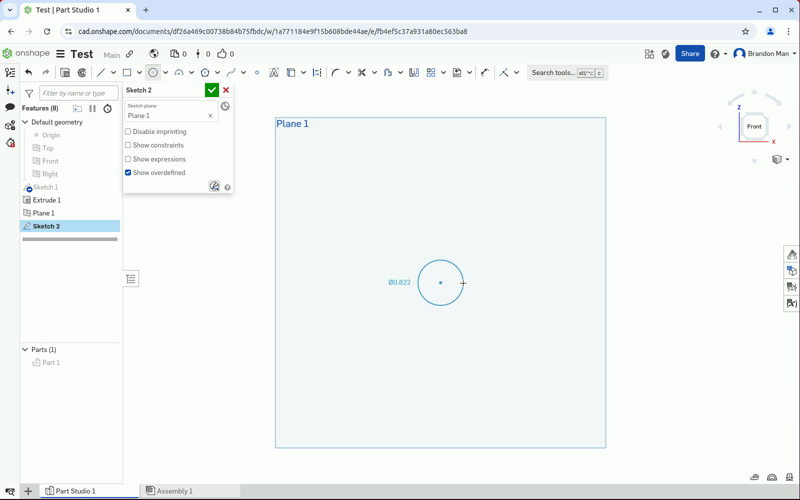
scroll(-6)
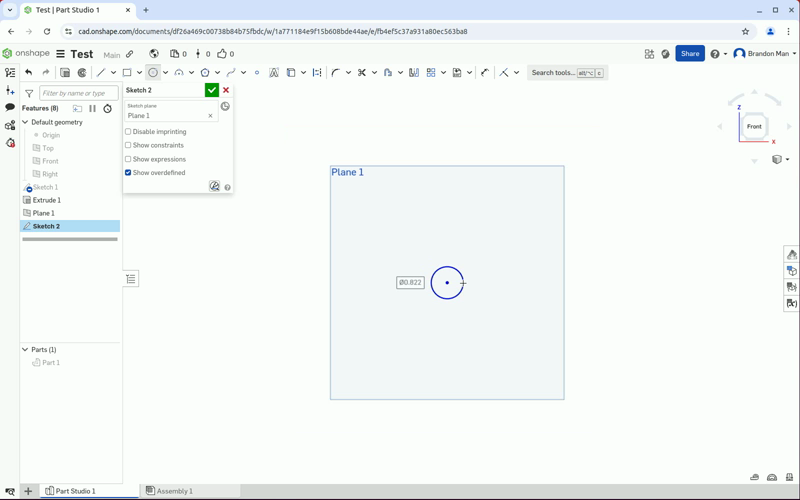
scroll(-6)
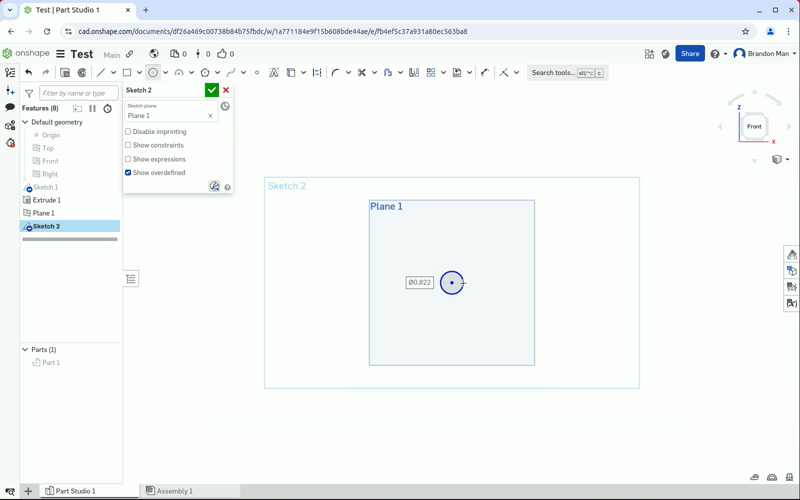
scroll(-6)
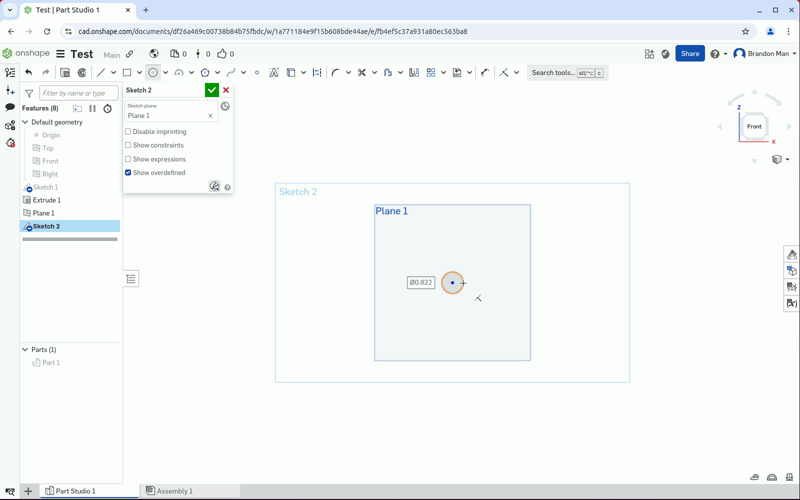
scroll(-6)
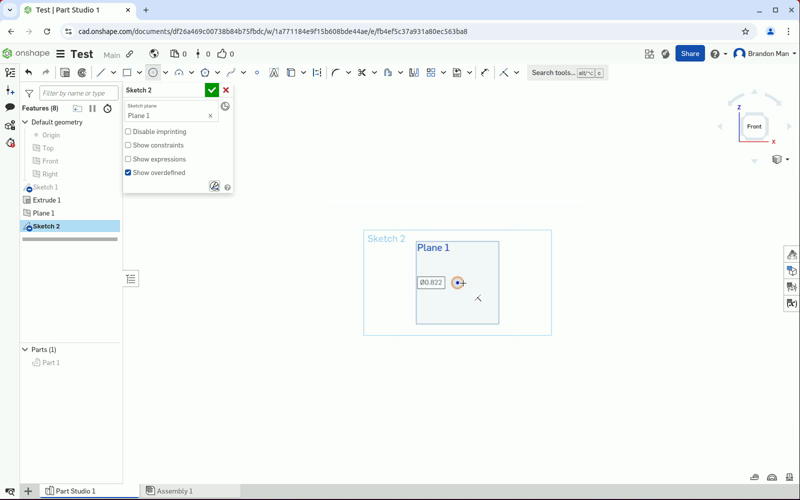
scroll(-6)
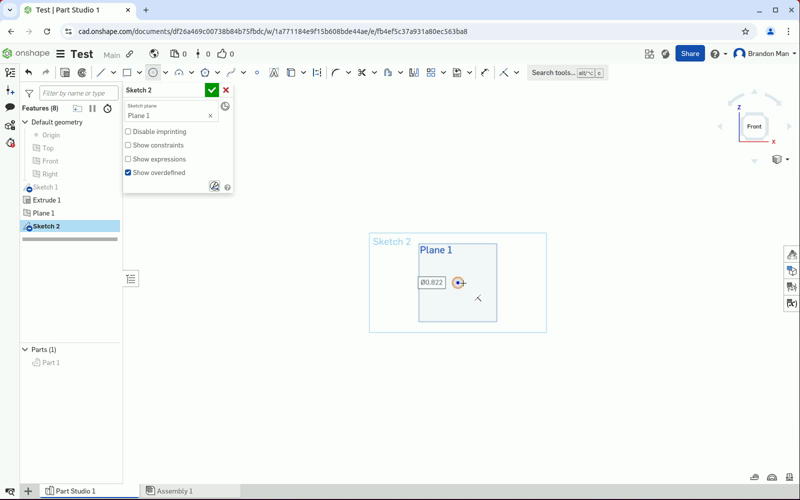
scroll(-6)
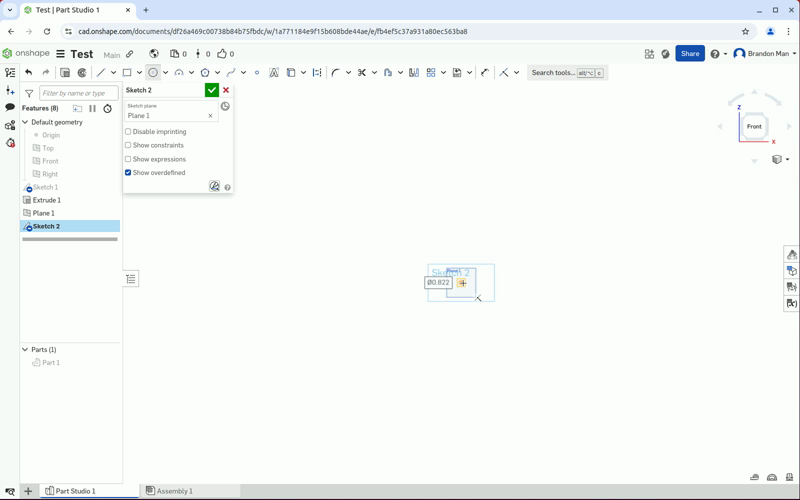
key(esc)
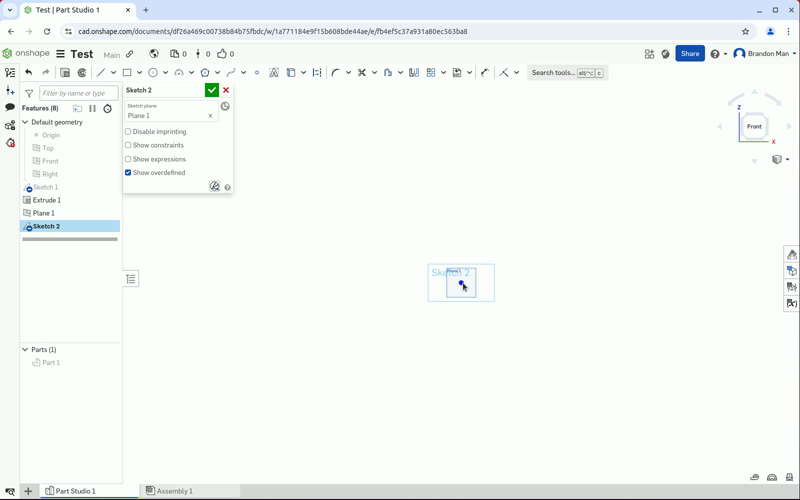
mouse_move(462, 281)
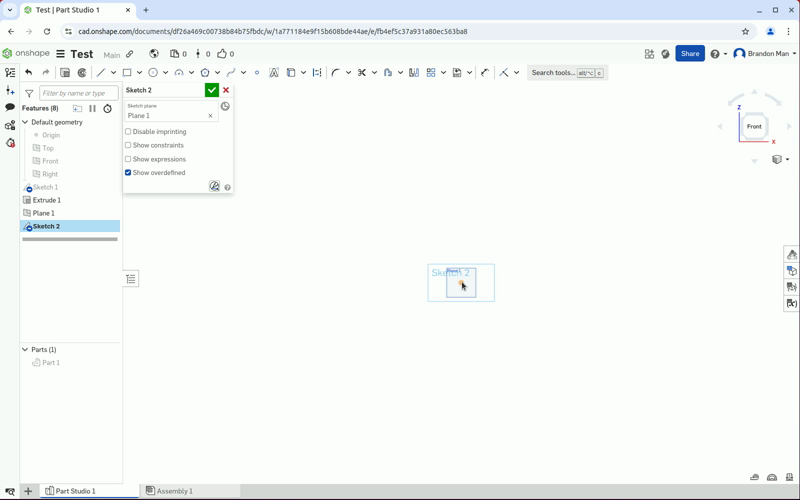
scroll(6)
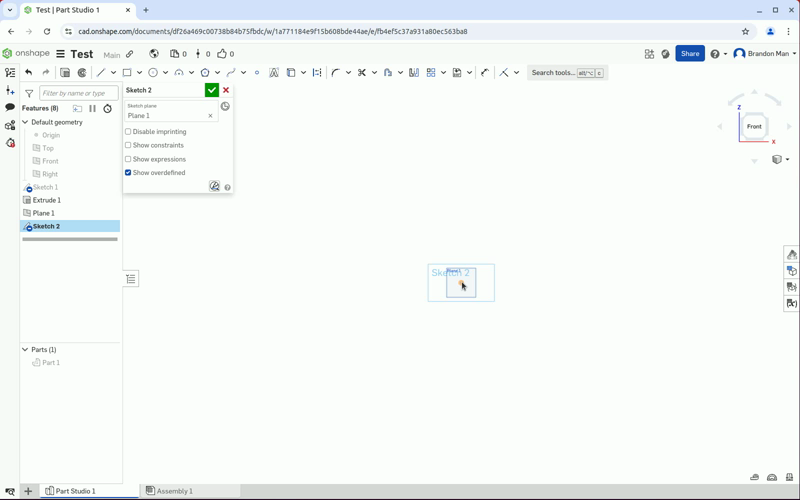
scroll(6)
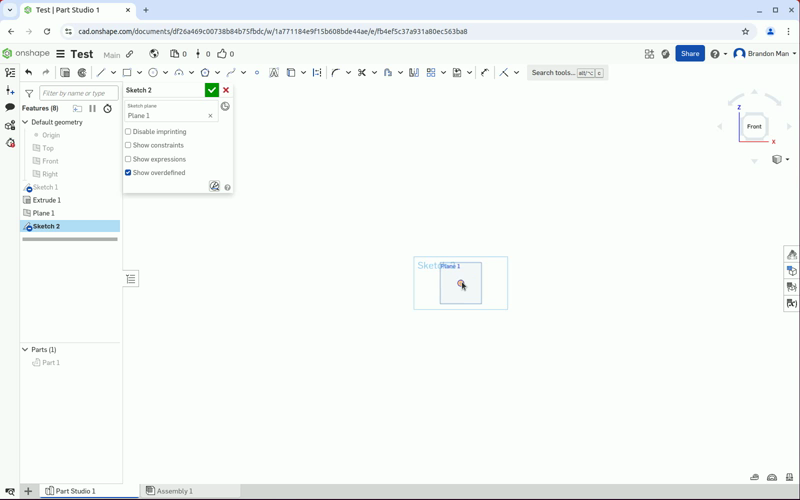
scroll(6)
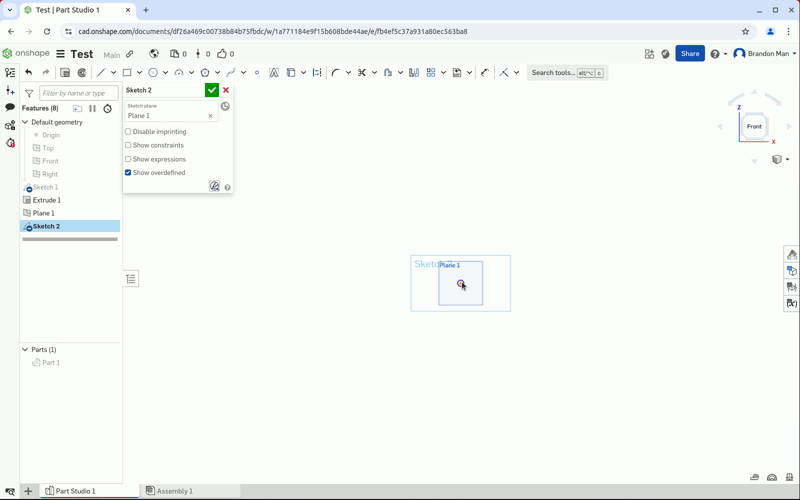
scroll(6)
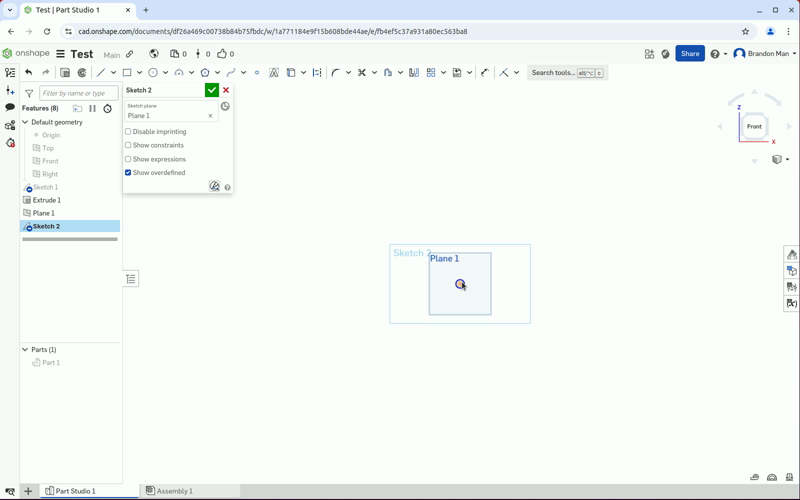
scroll(6)
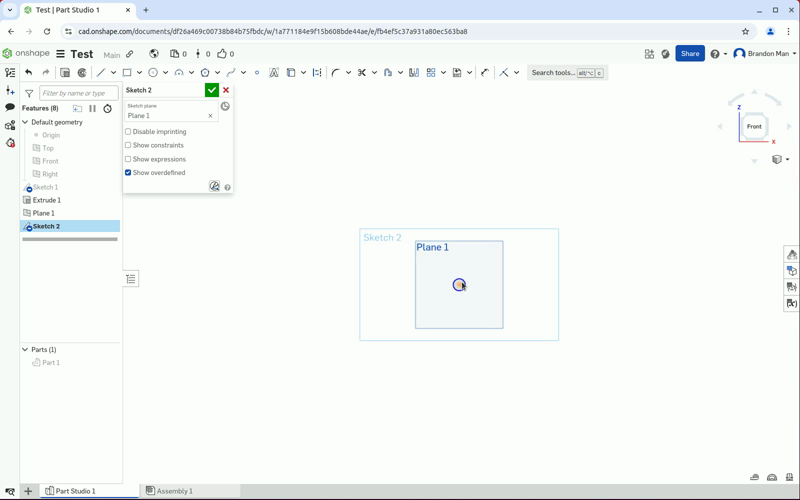
scroll(6)
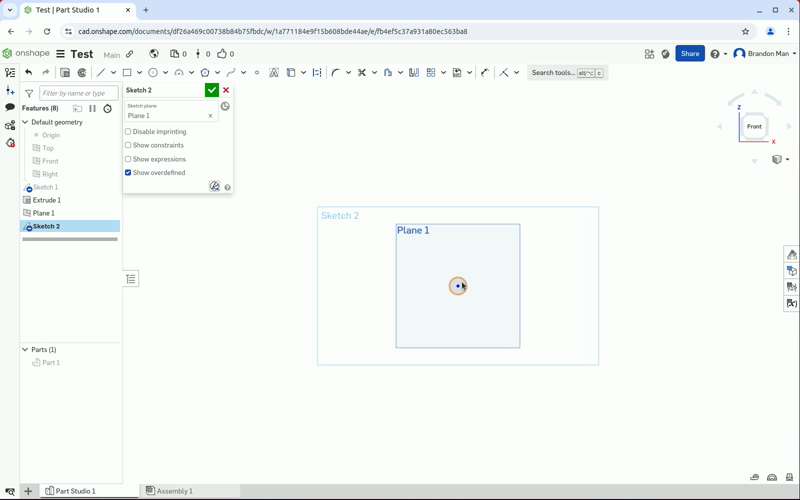
scroll(6)
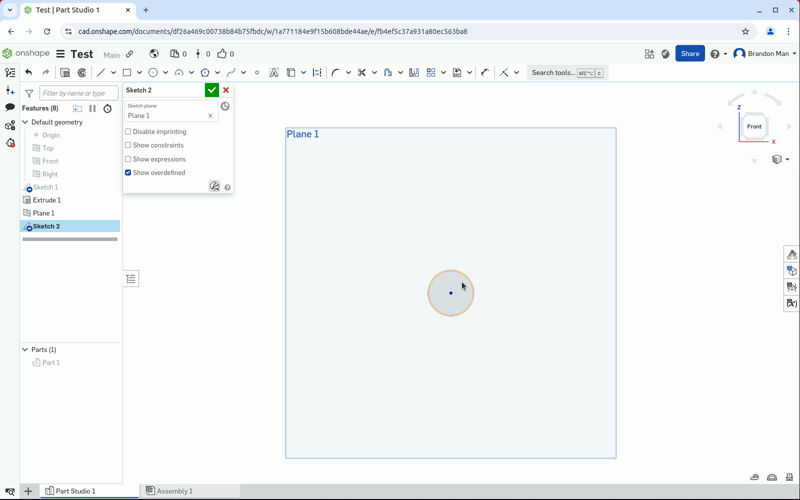
click(462, 281)
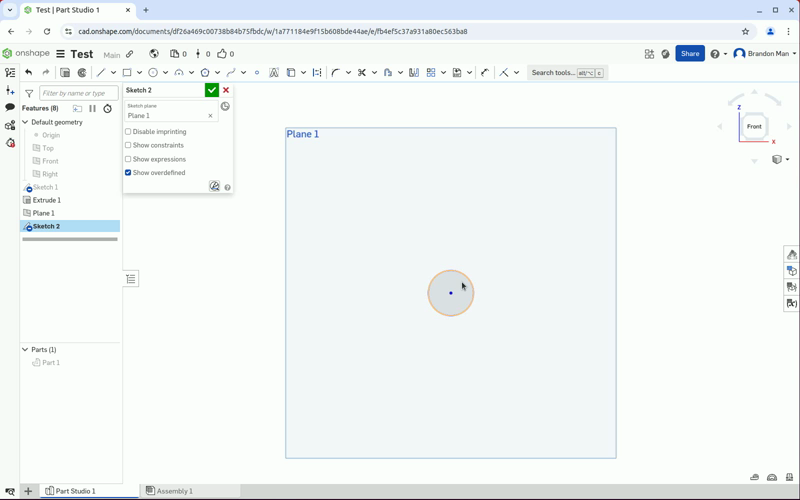
scroll(-6)
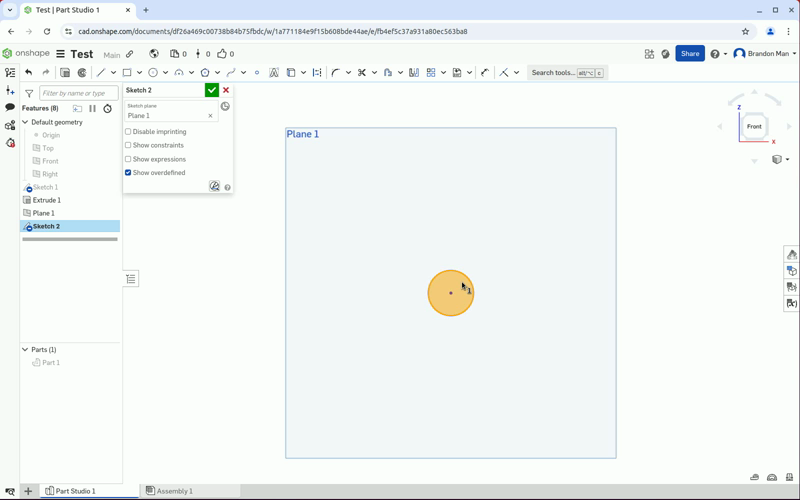
scroll(-6)
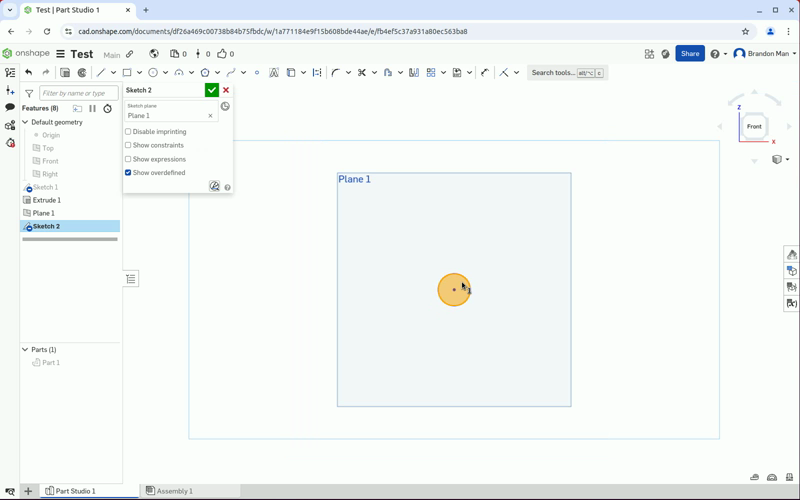
scroll(-6)
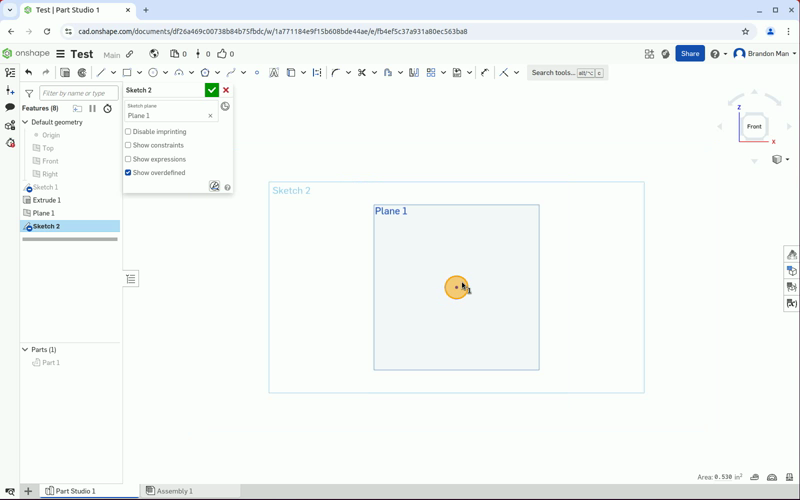
scroll(-6)
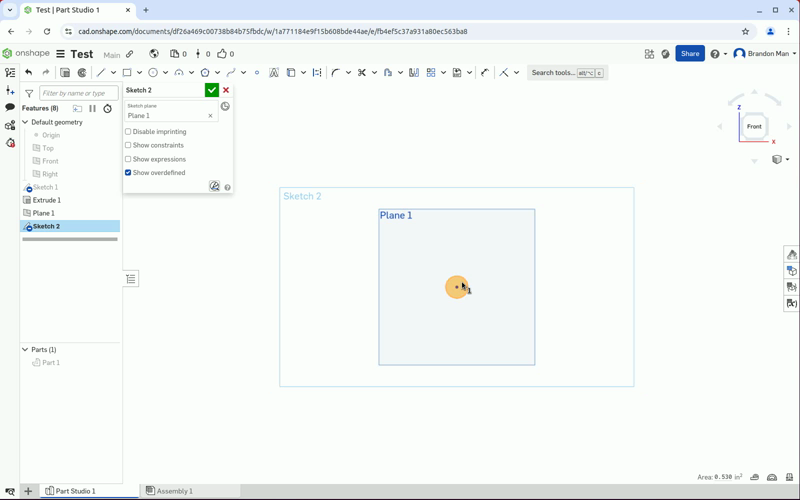
scroll(-6)
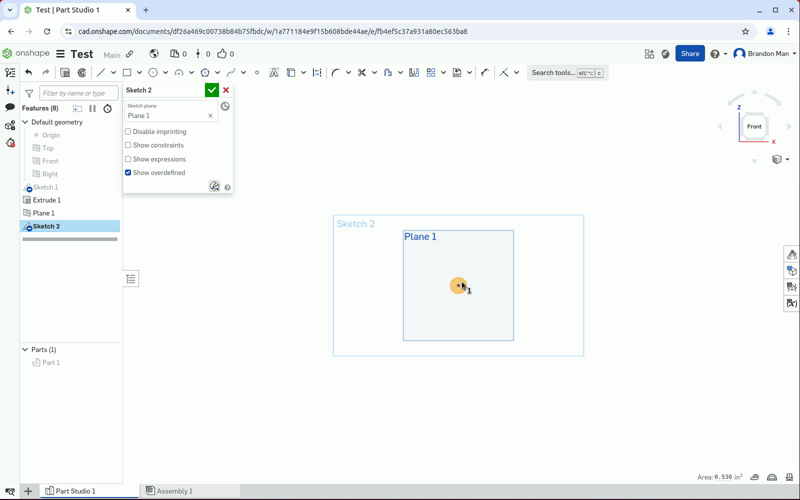
scroll(-6)
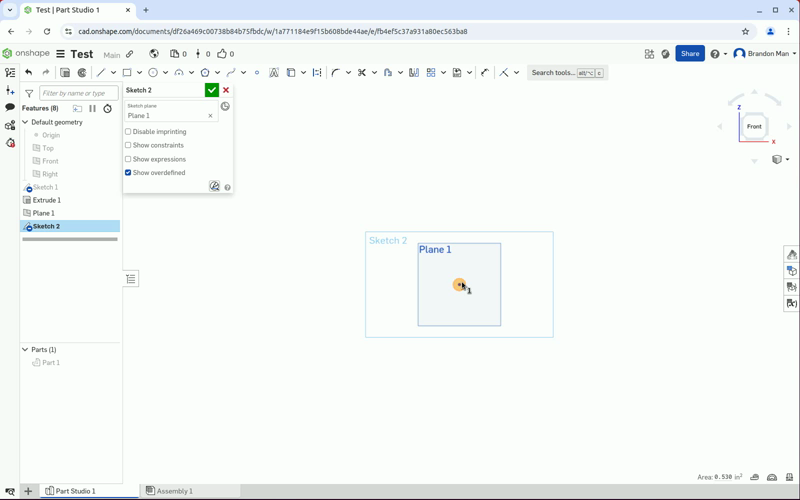
scroll(-6)
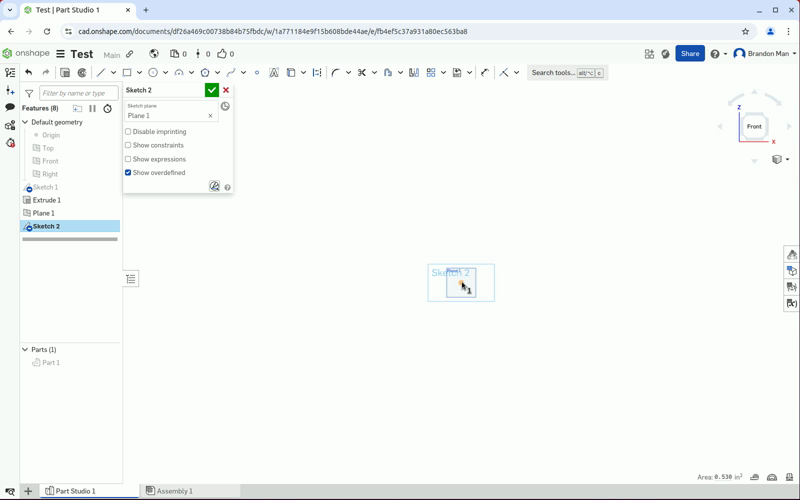
mouse_move(73, 352)
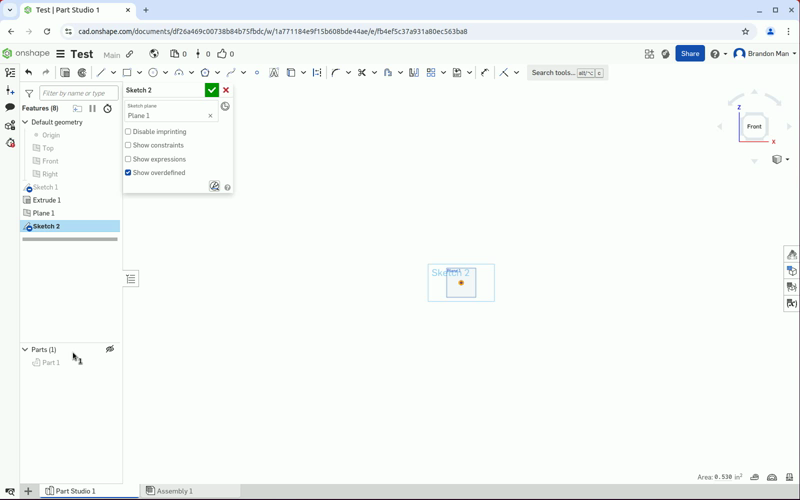
key(shift+y)
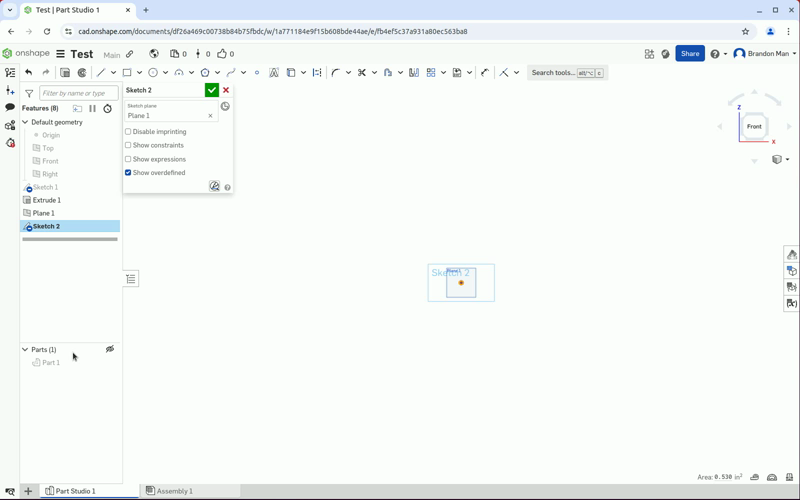
key(shift+e)
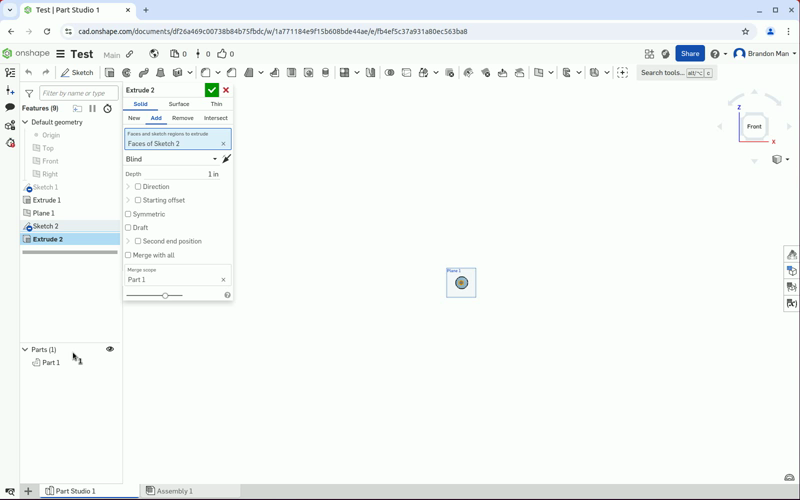
mouse_move(143, 106)
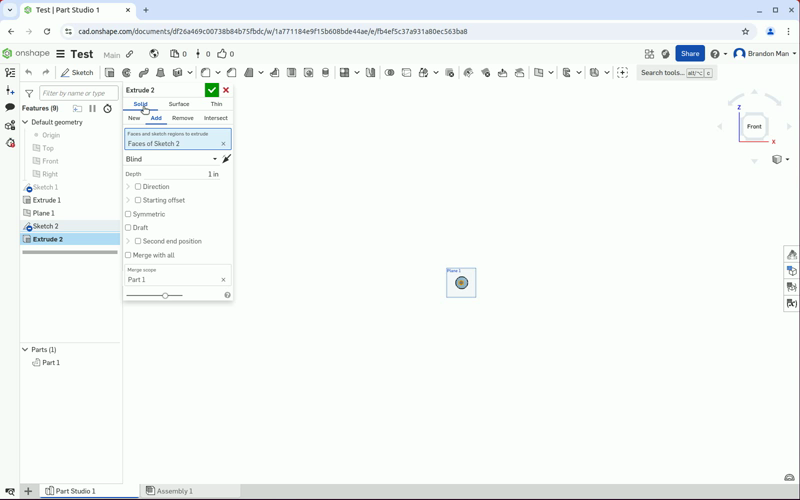
click(143, 106)
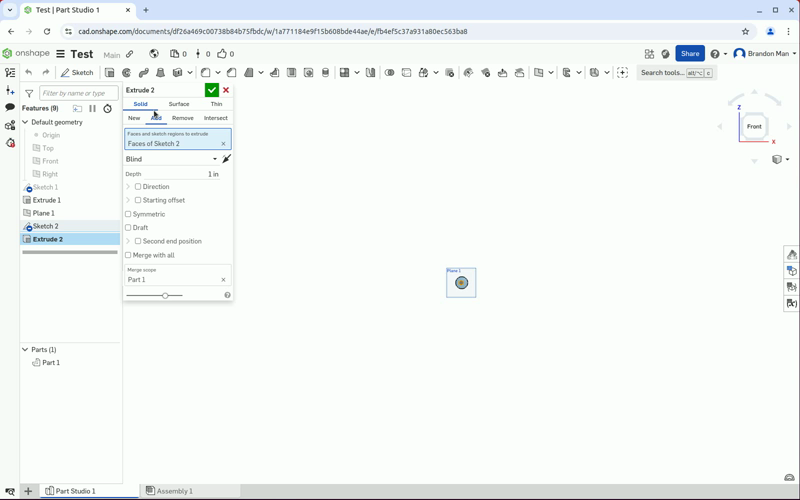
mouse_move(186, 120)
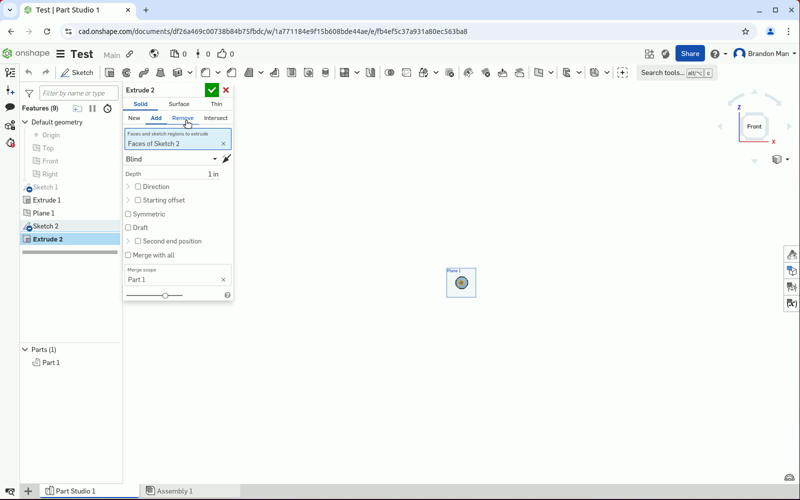
click(186, 120)
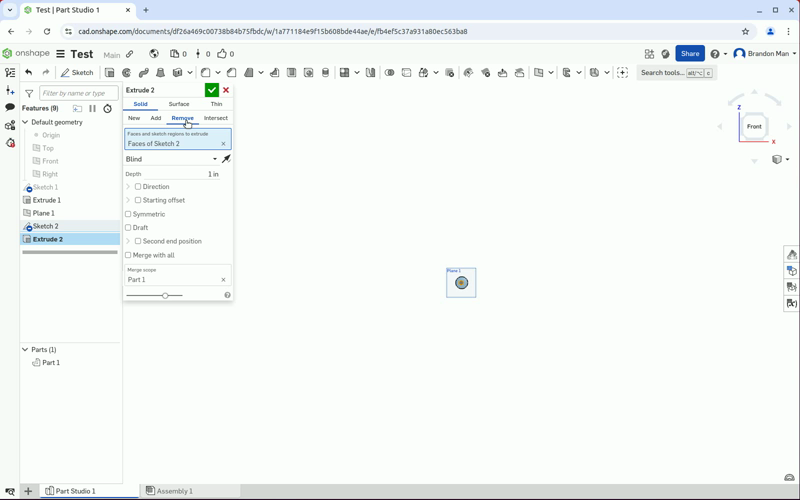
key(tab, 4)
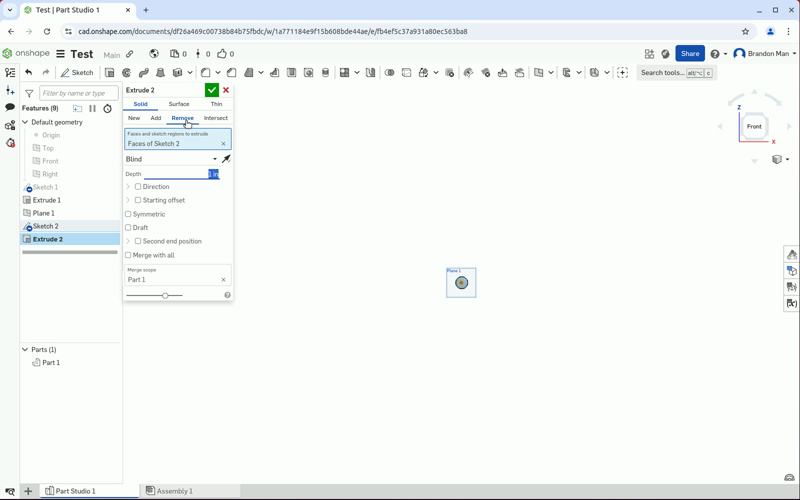
text(13.961)
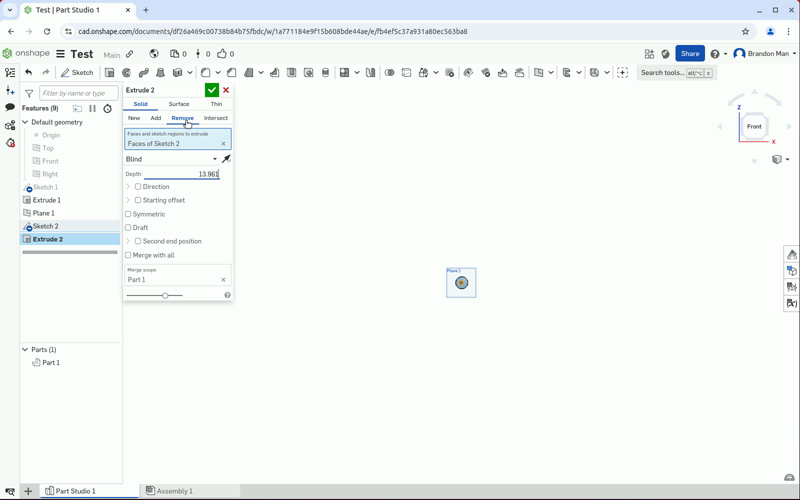
key(tab, 6)
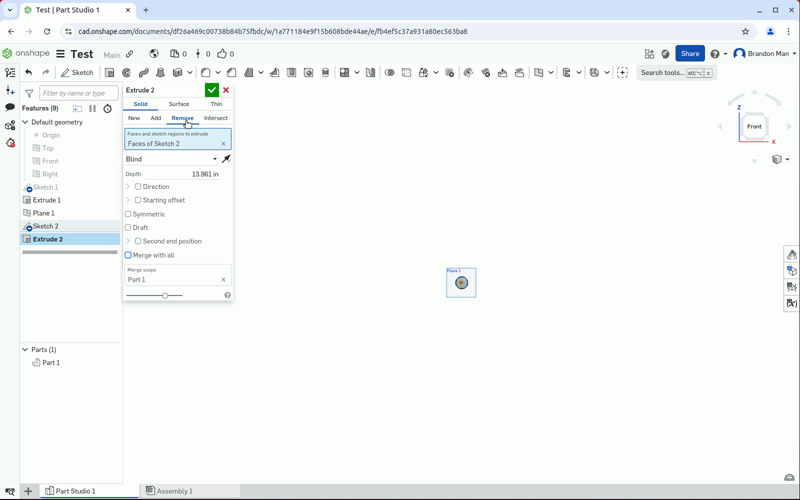
key(space)
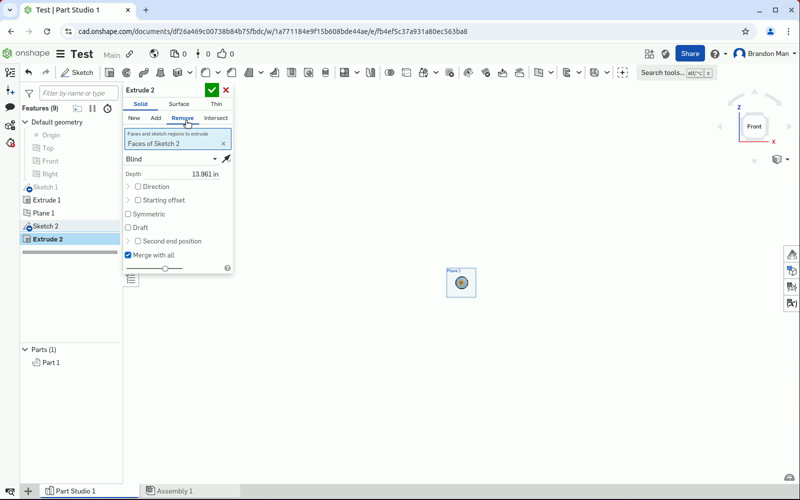
key(enter)
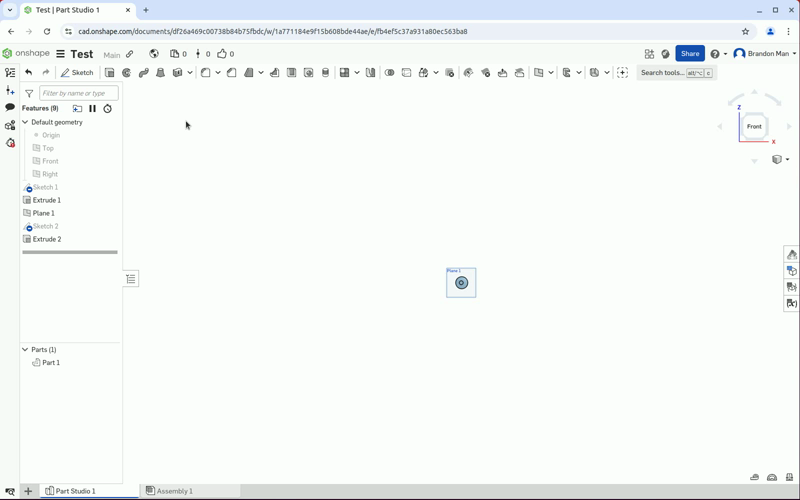
key(shift+h)
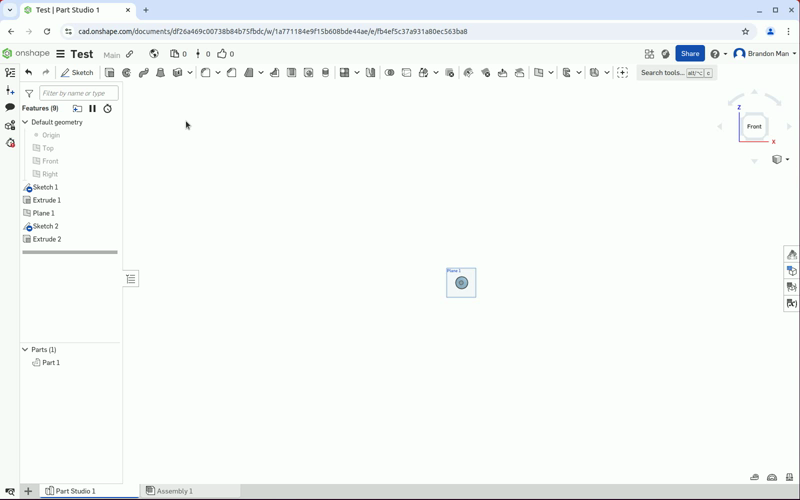
key(shift+h)
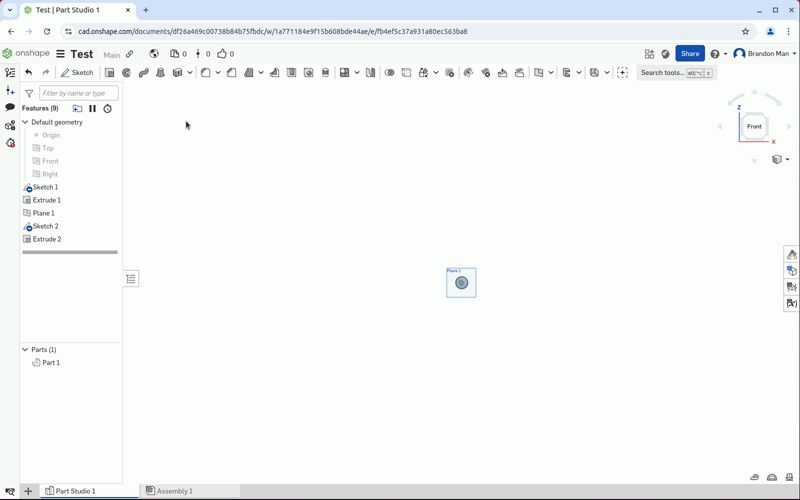
key(shift+7)
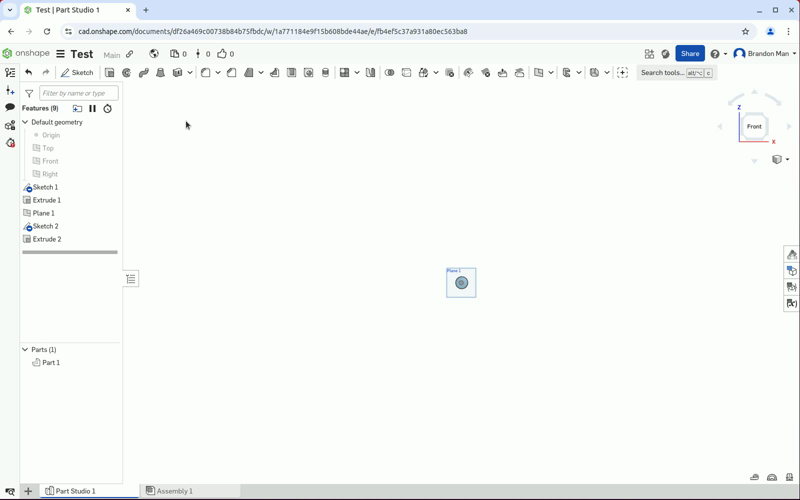
key(left, 2)
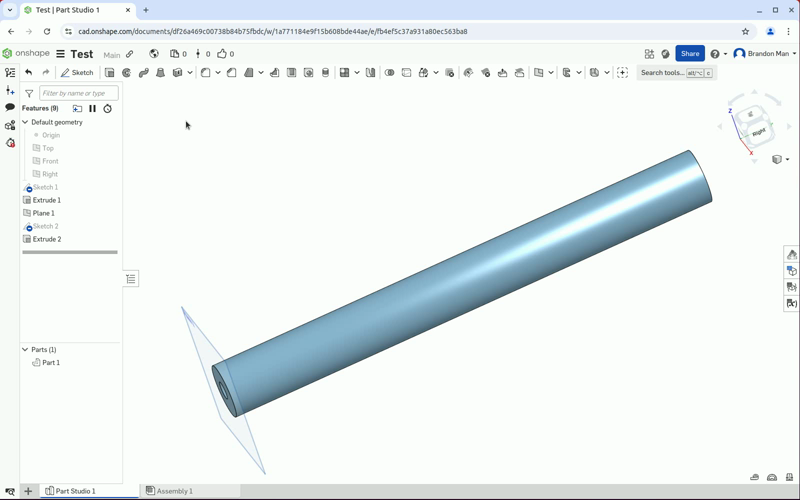
key(down, 2)
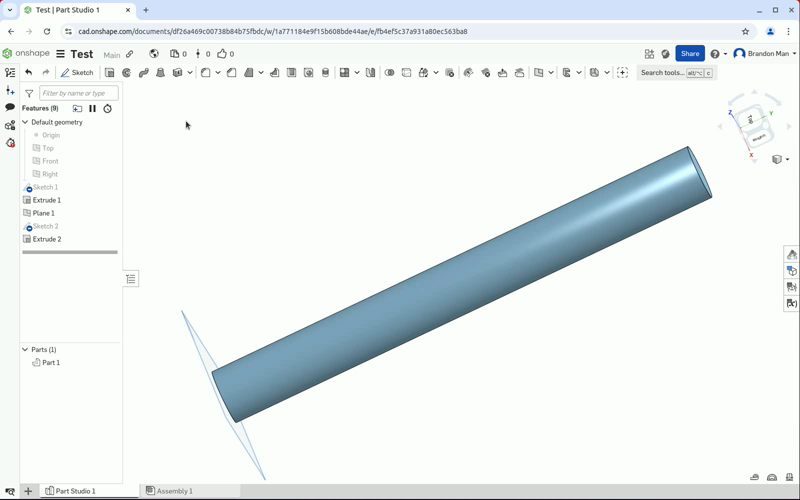
key(up, 2)
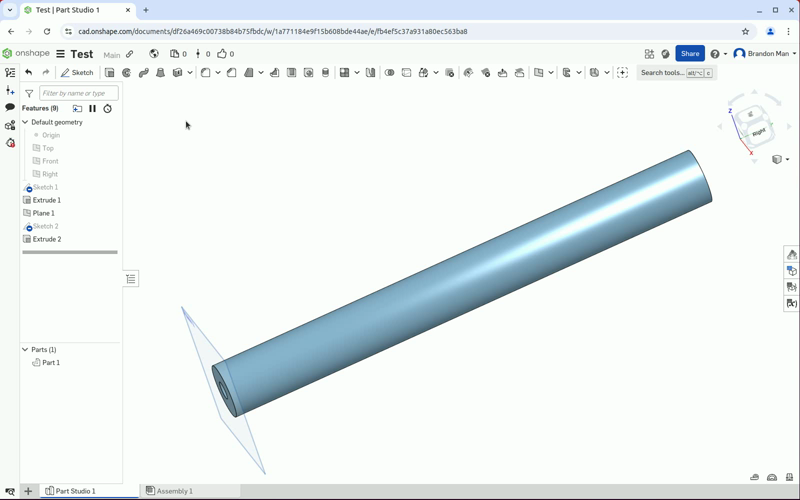
key(right, 2)
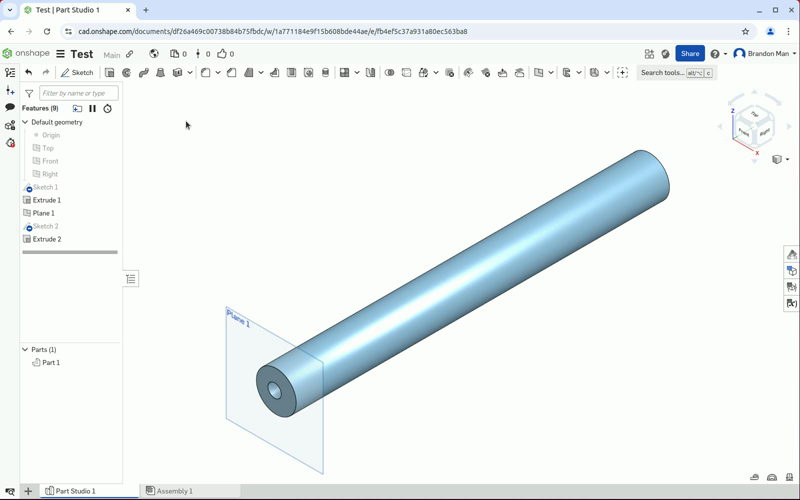
mouse_move(73, 189)
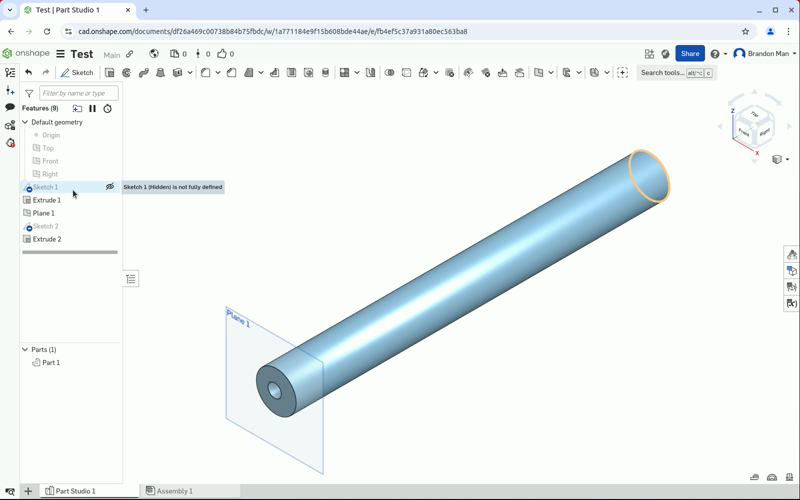
click(73, 189)